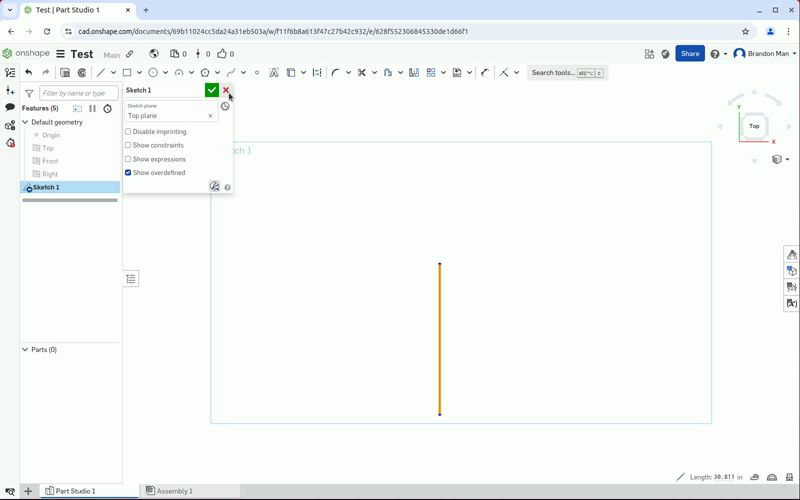
key(shift+h)
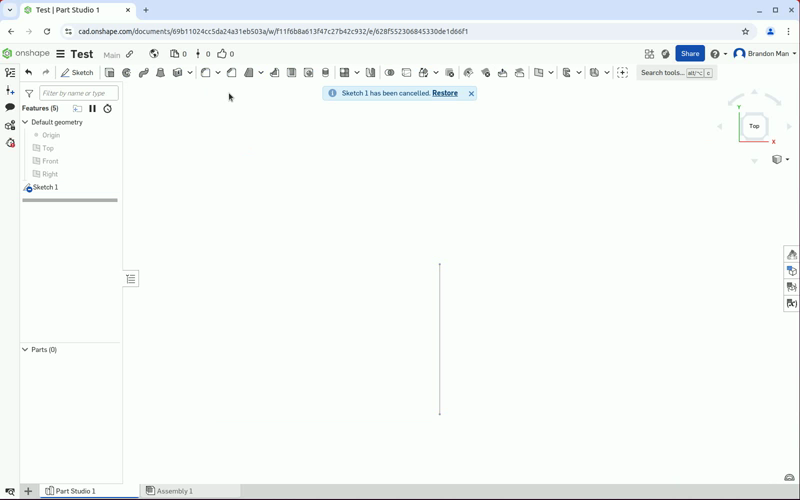
key(shift+s)
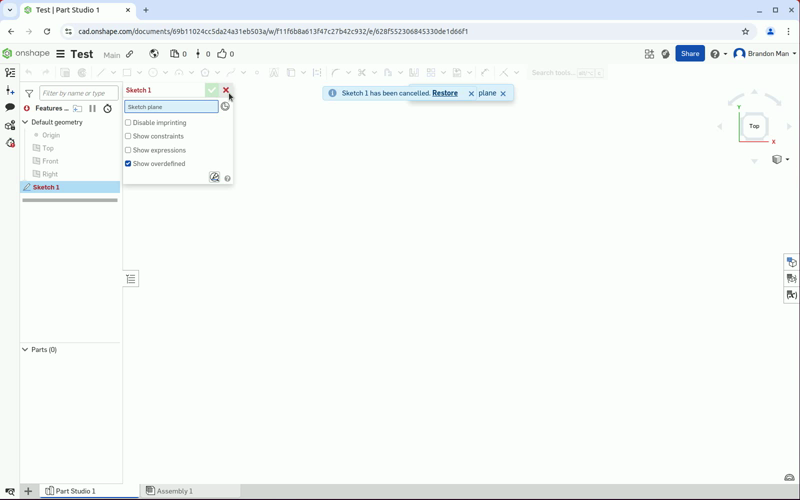
mouse_move(73, 150)
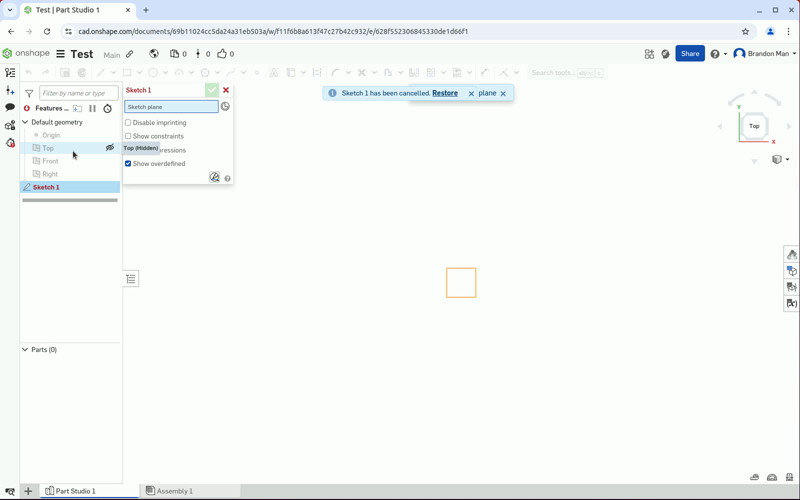
click(73, 150)
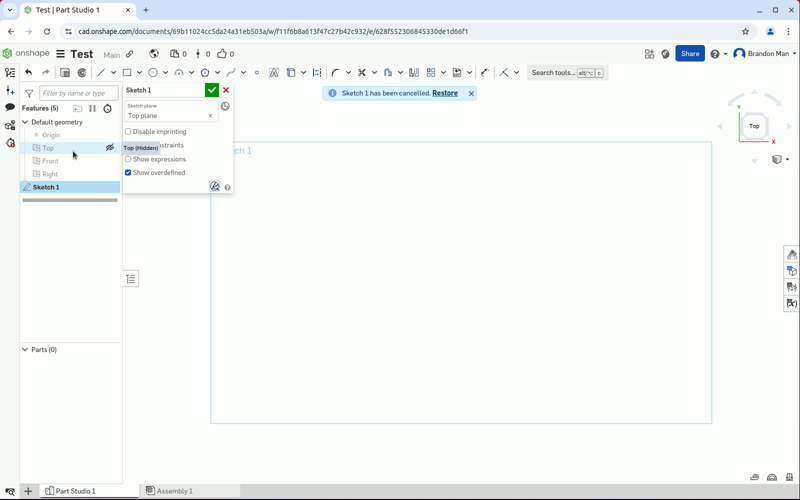
mouse_move(73, 352)
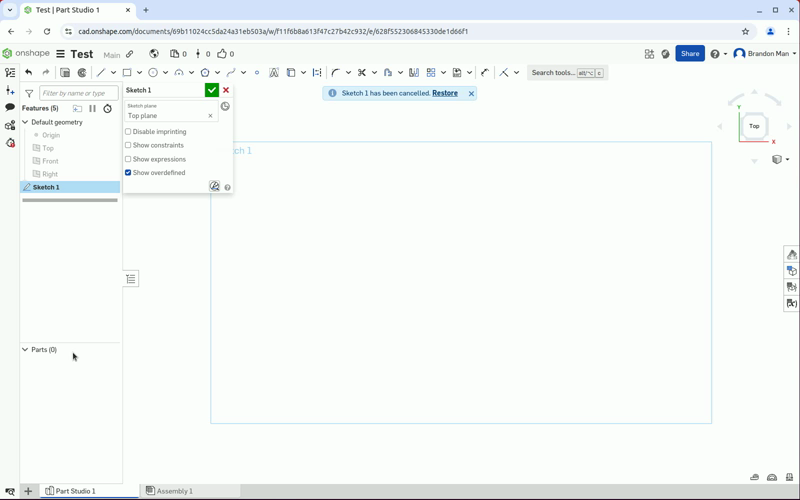
key(y)
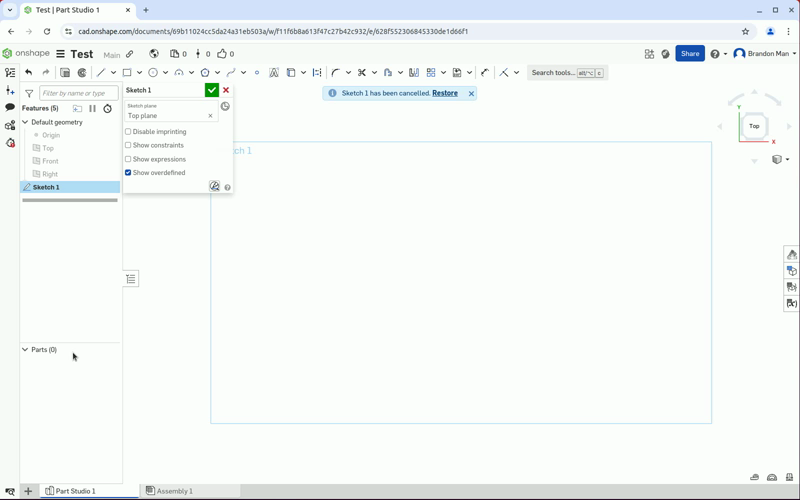
key(c)
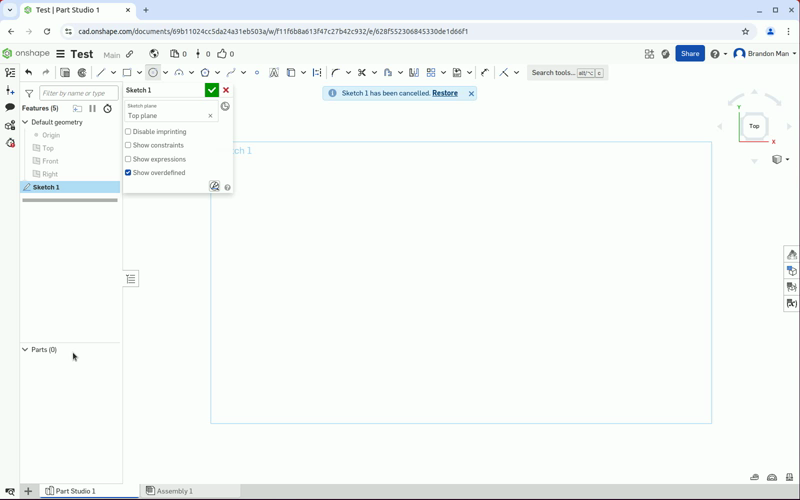
key_down(shift)
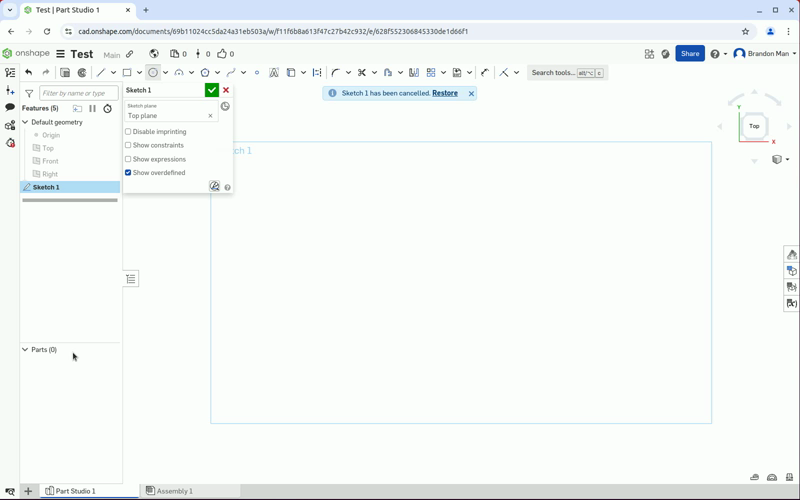
mouse_move(461, 282)
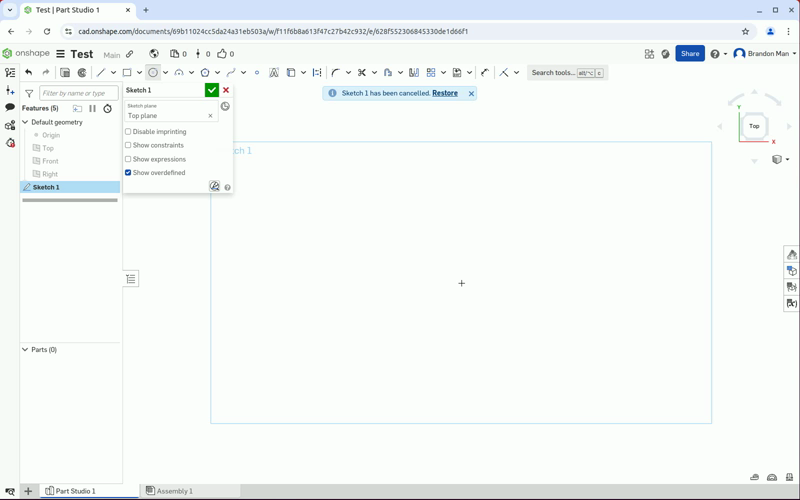
click(461, 282)
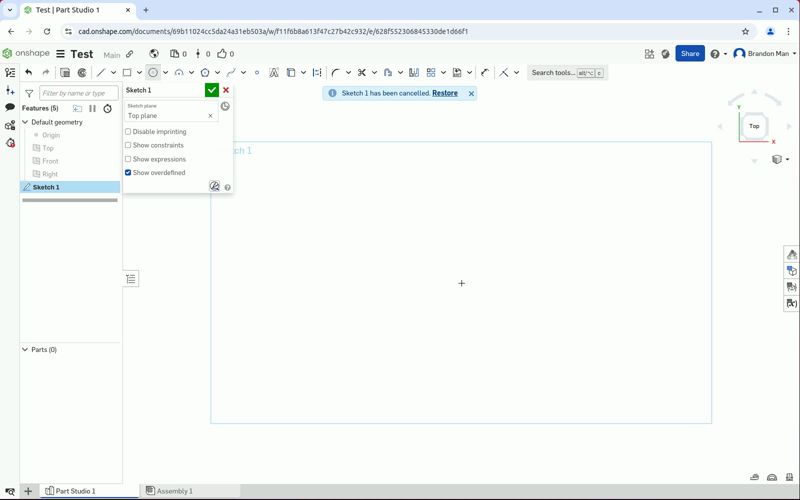
key_up(shift)
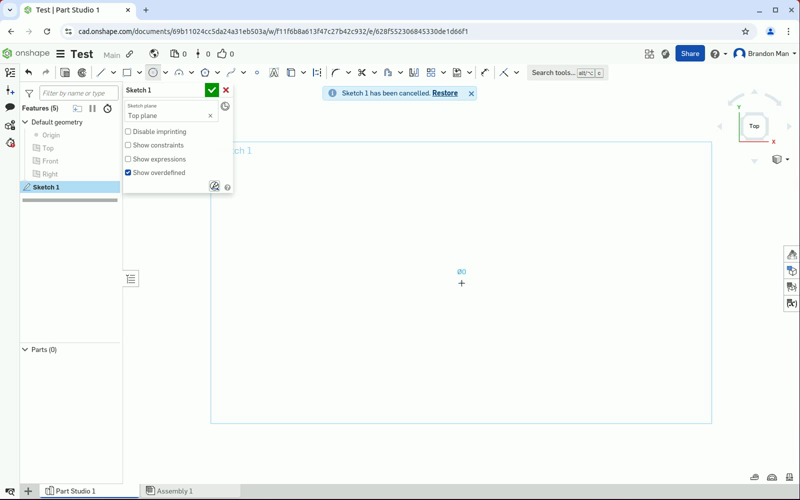
mouse_move(485, 282)
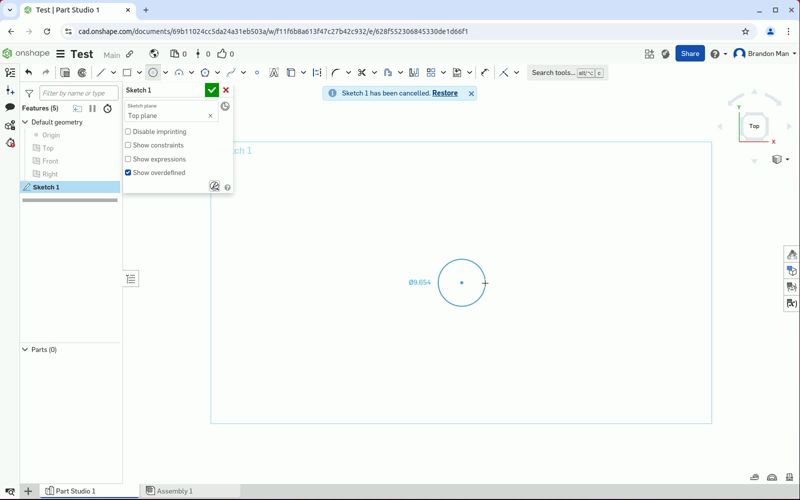
click(485, 282)
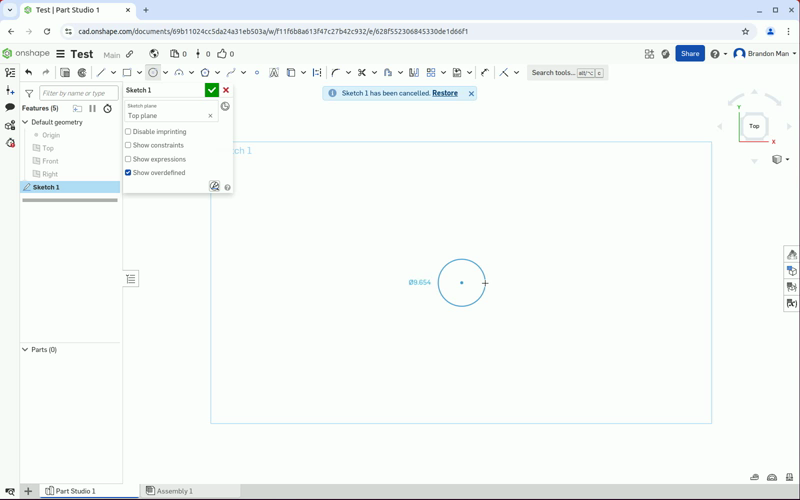
key(esc)
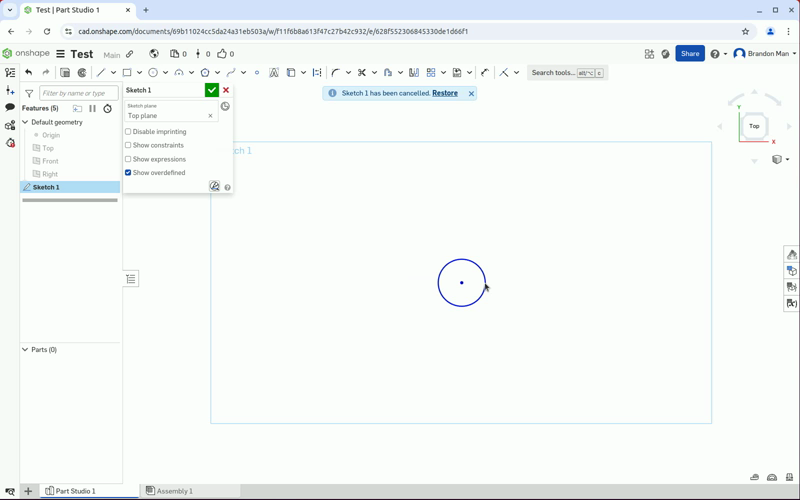
key(c)
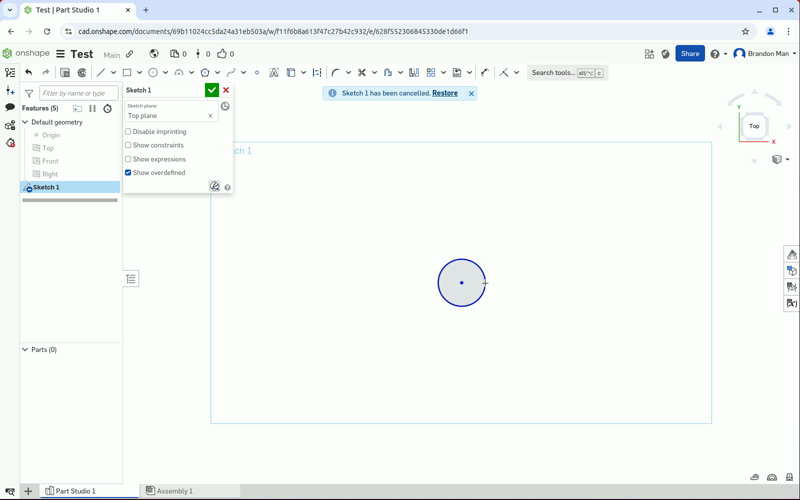
key_down(shift)
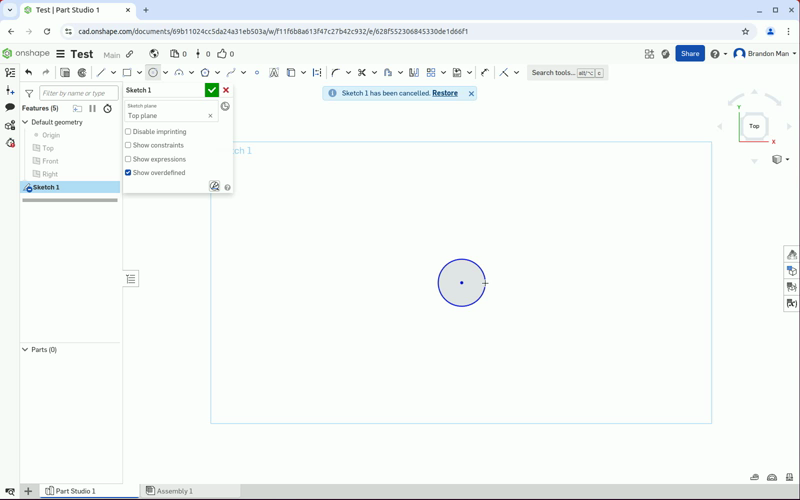
mouse_move(461, 282)
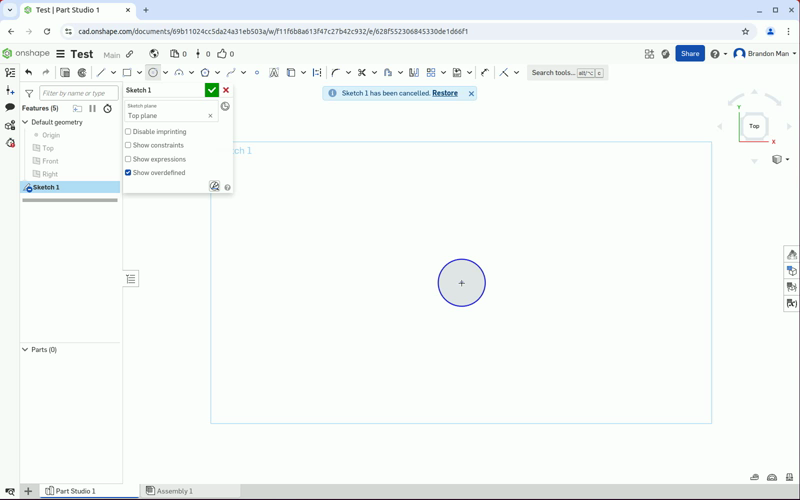
click(461, 282)
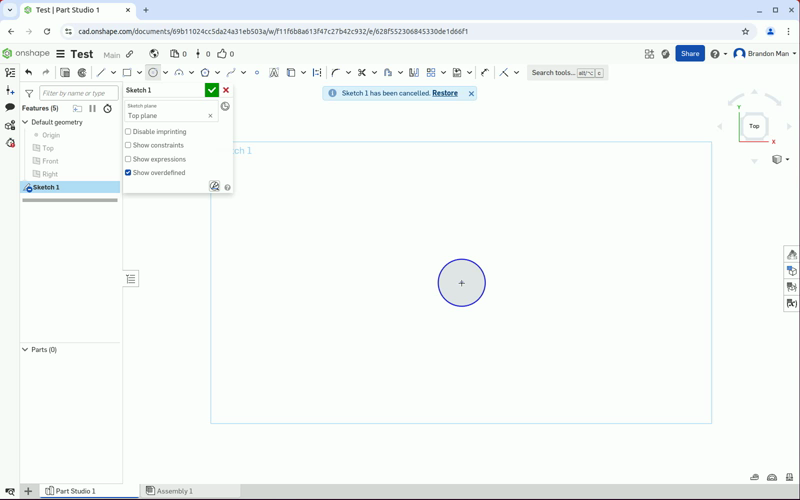
key_up(shift)
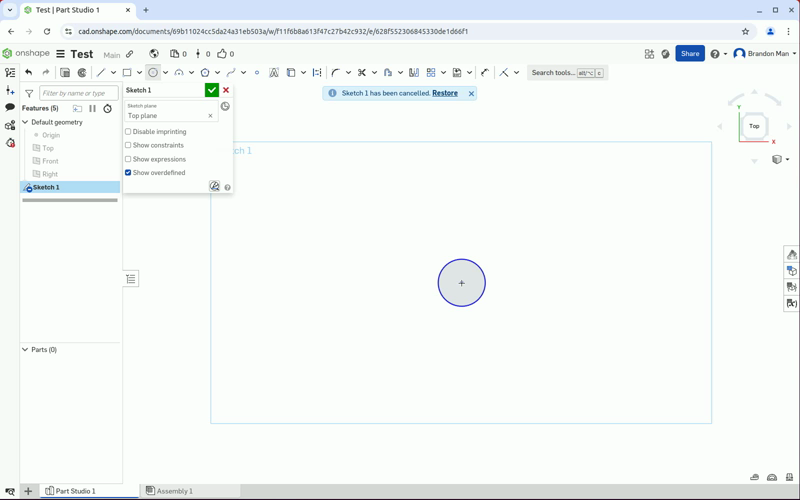
mouse_move(484, 282)
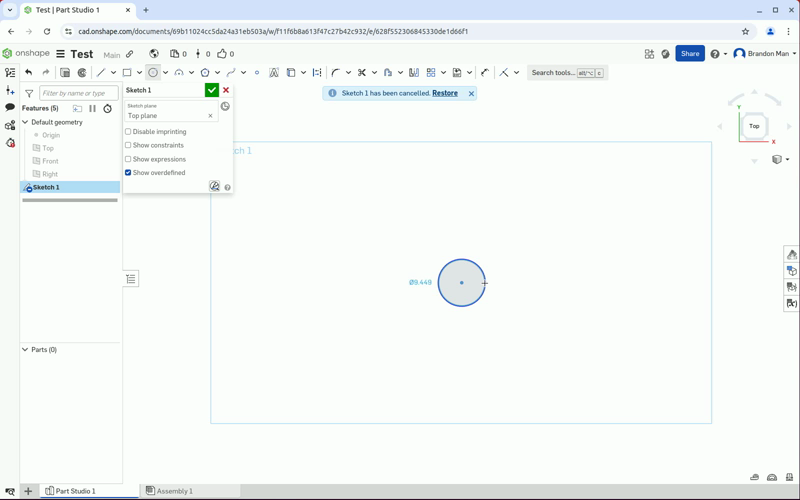
scroll(6)
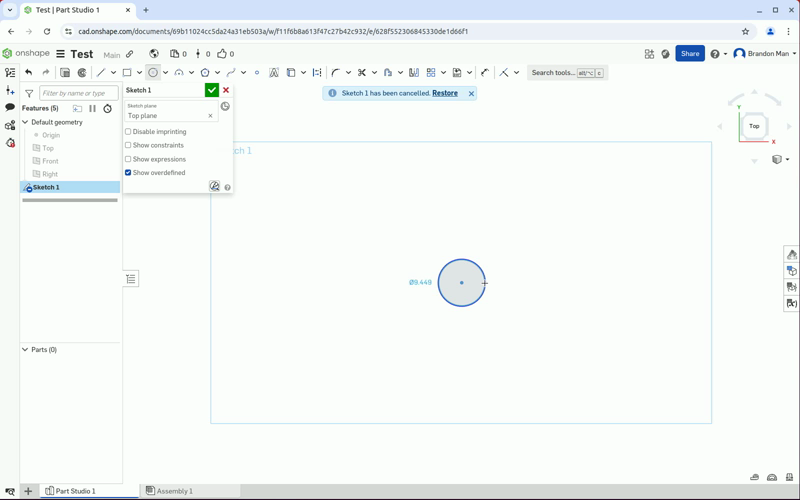
scroll(6)
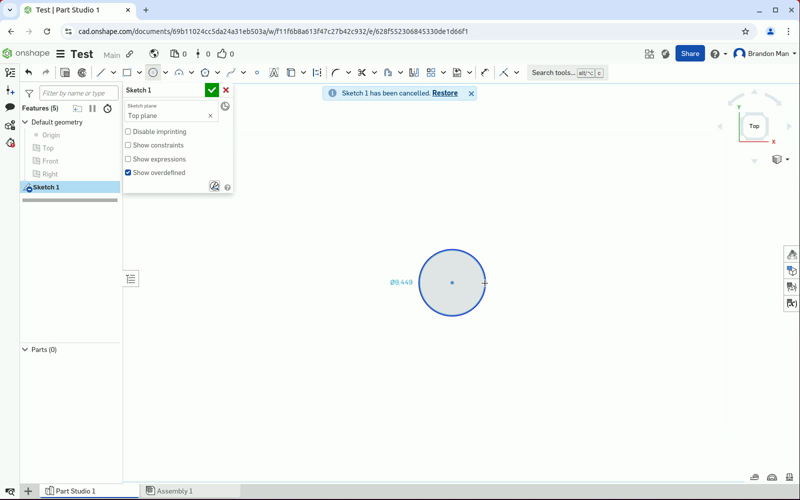
scroll(6)
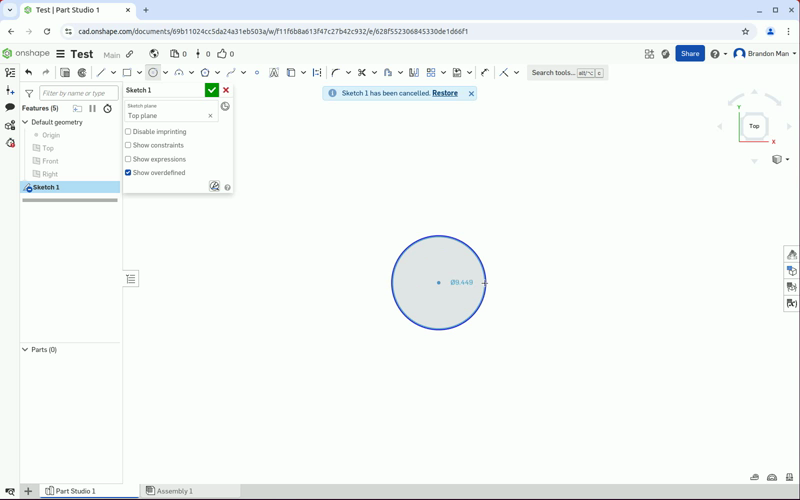
scroll(6)
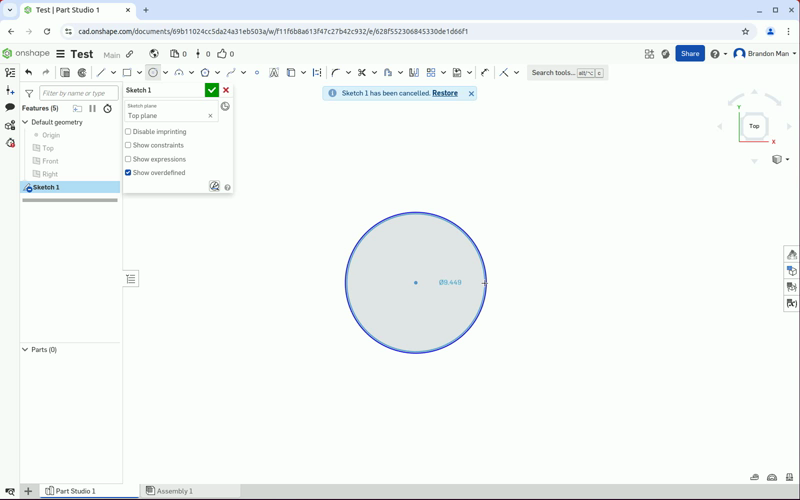
scroll(6)
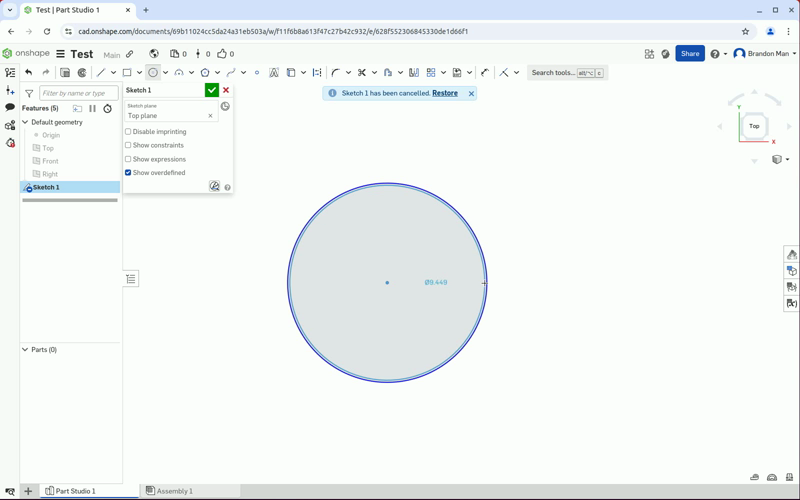
scroll(6)
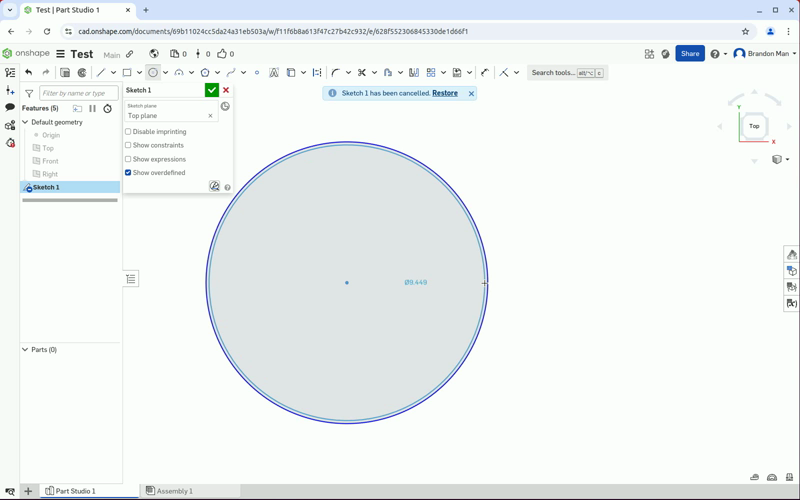
scroll(6)
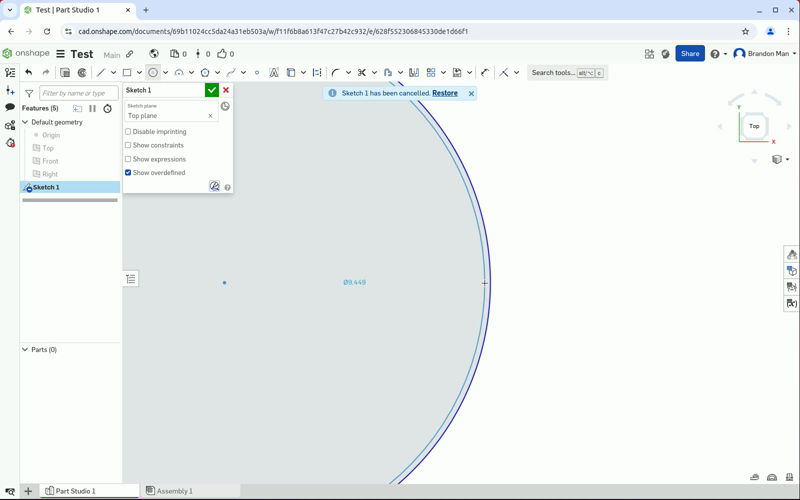
click(484, 282)
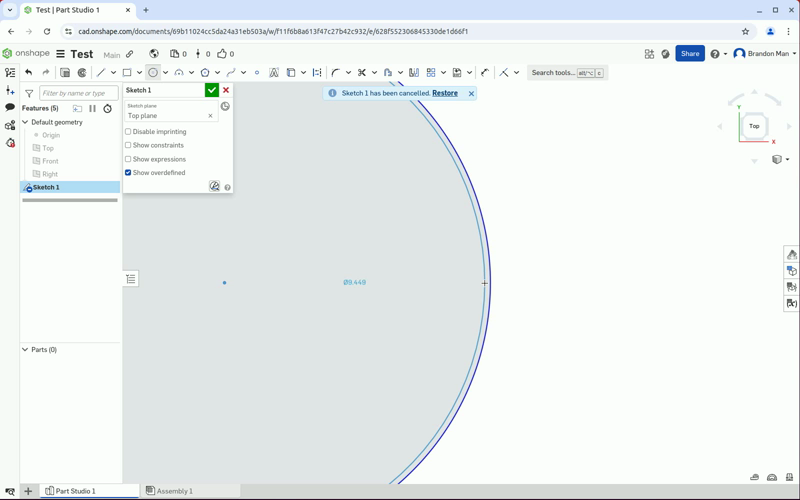
scroll(-6)
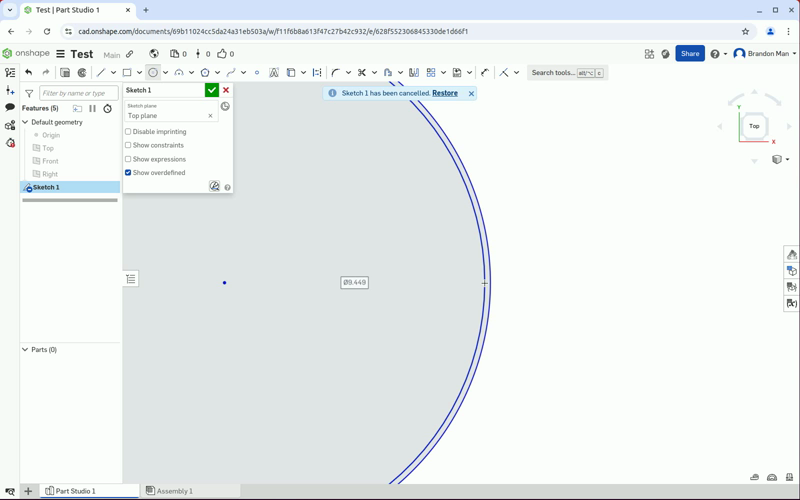
scroll(-6)
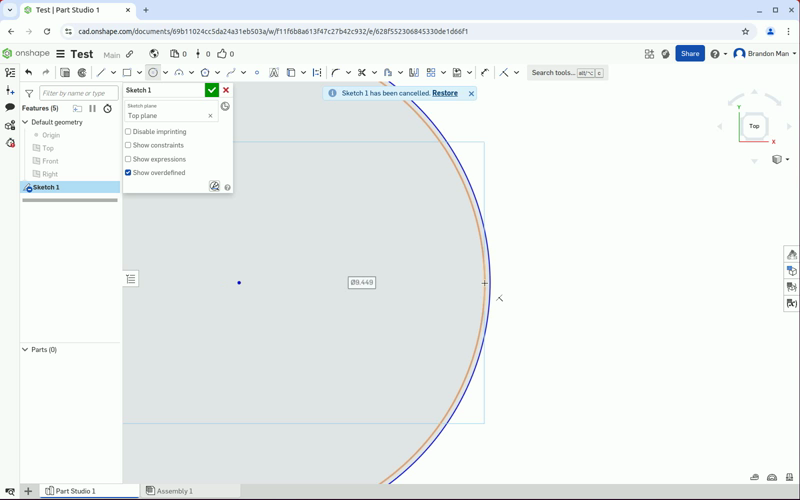
scroll(-6)
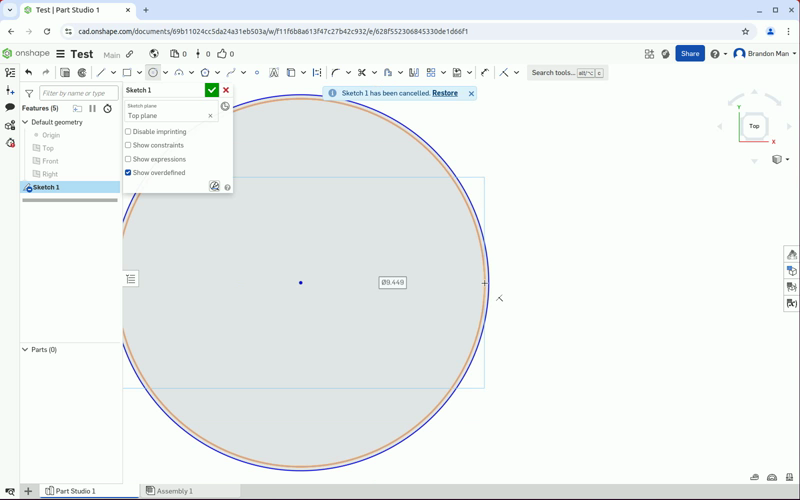
scroll(-6)
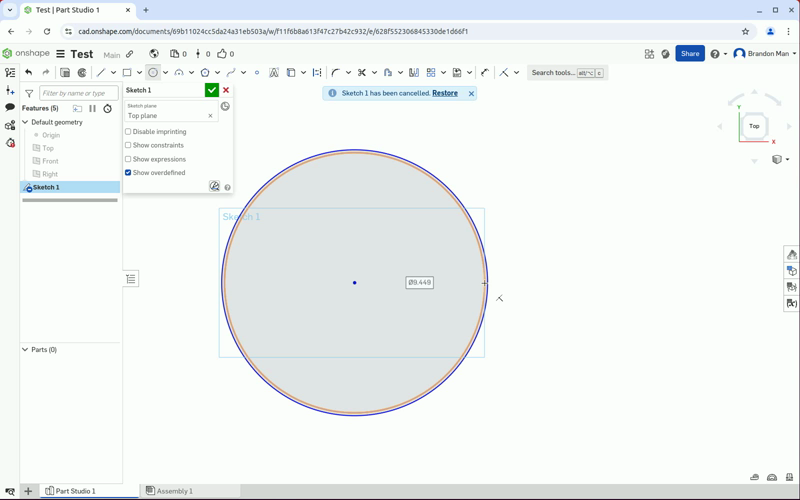
scroll(-6)
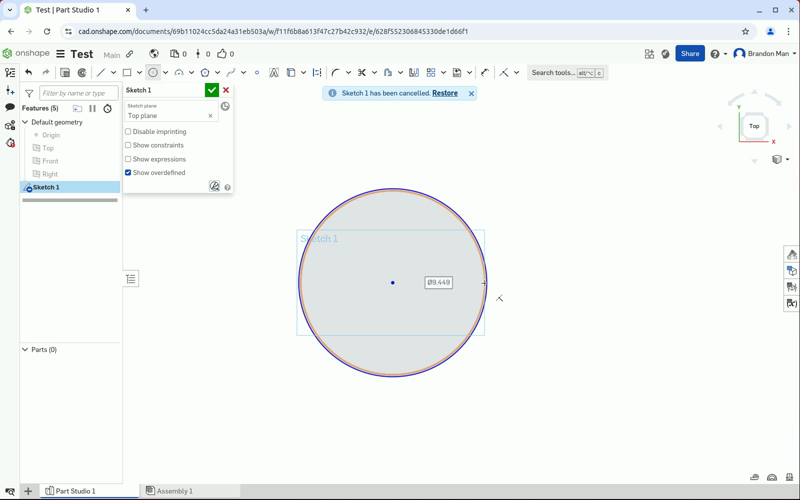
scroll(-6)
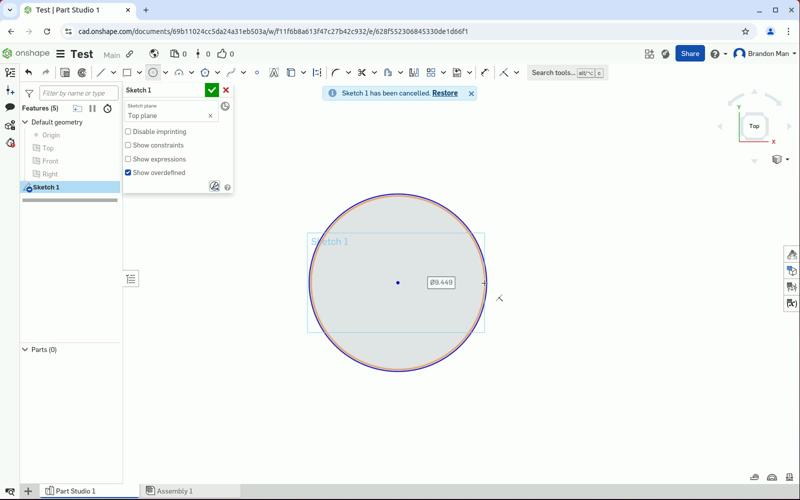
scroll(-6)
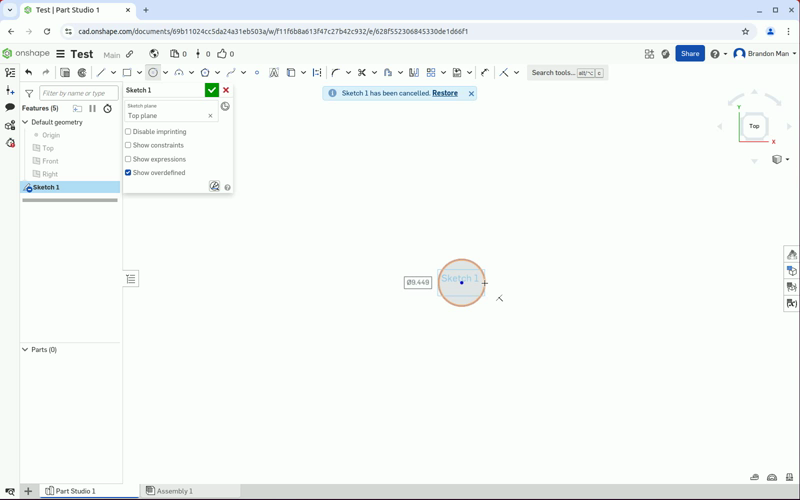
key(esc)
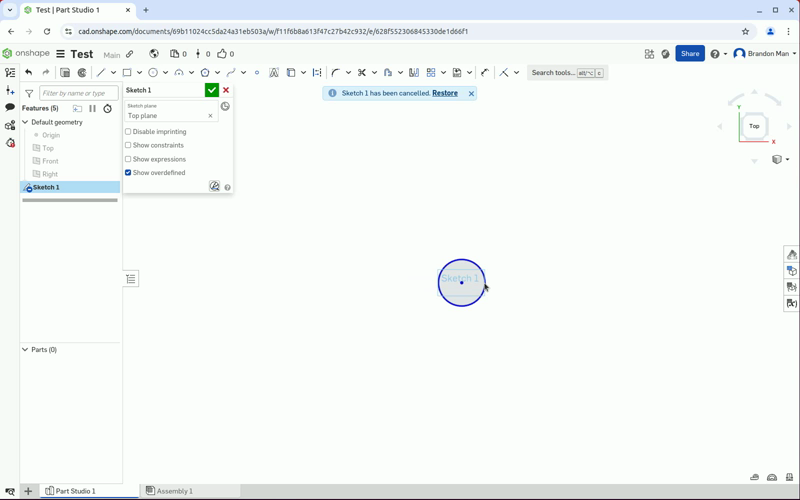
mouse_move(439, 283)
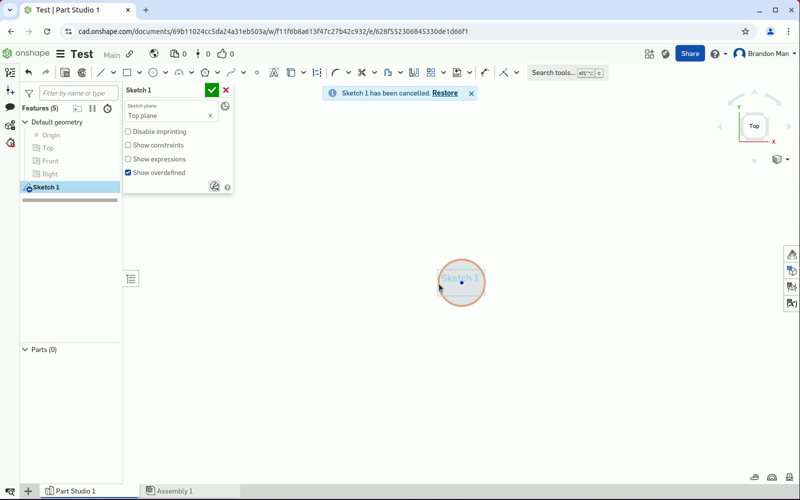
scroll(6)
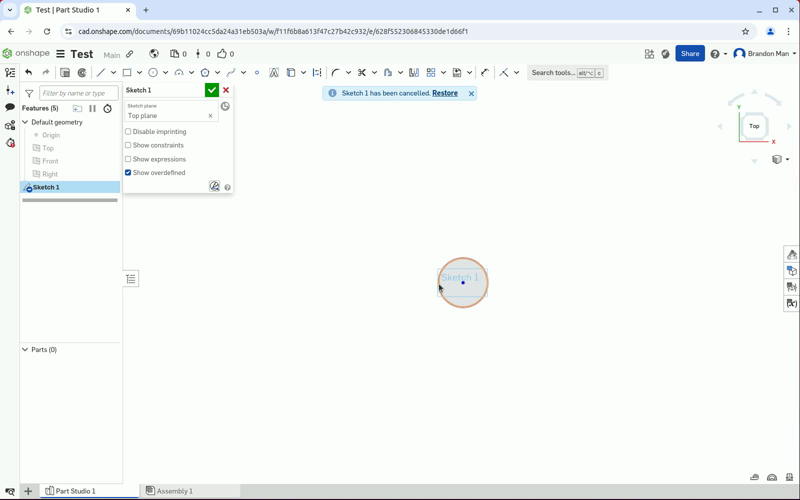
scroll(6)
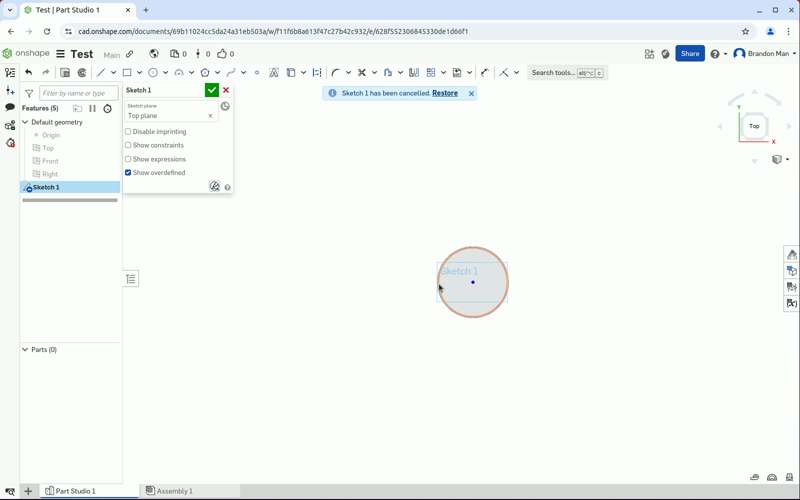
scroll(6)
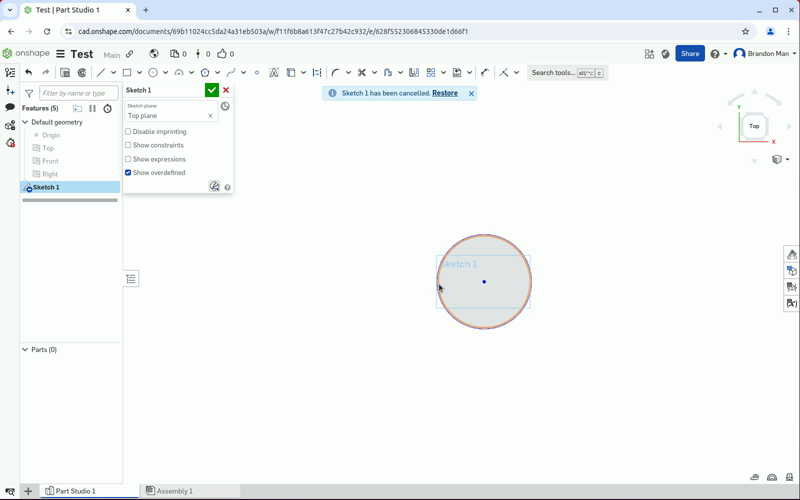
scroll(6)
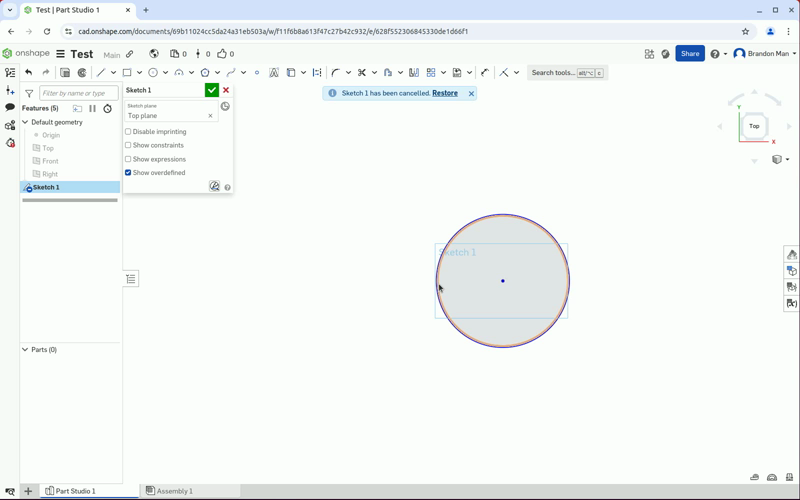
scroll(6)
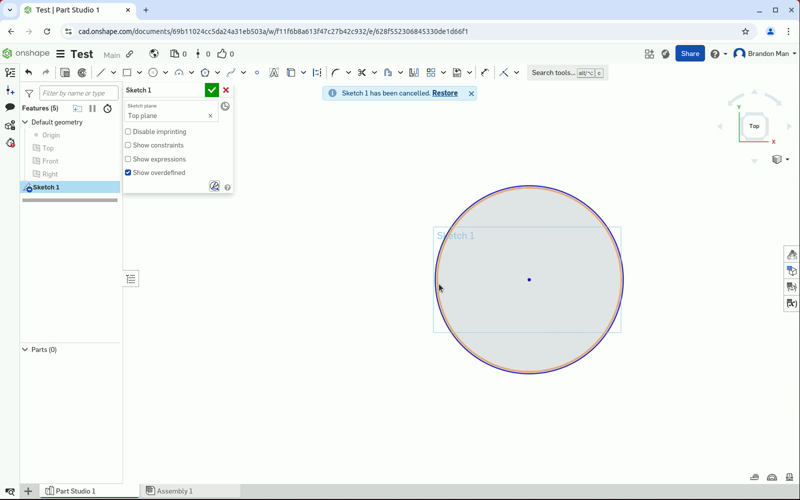
scroll(6)
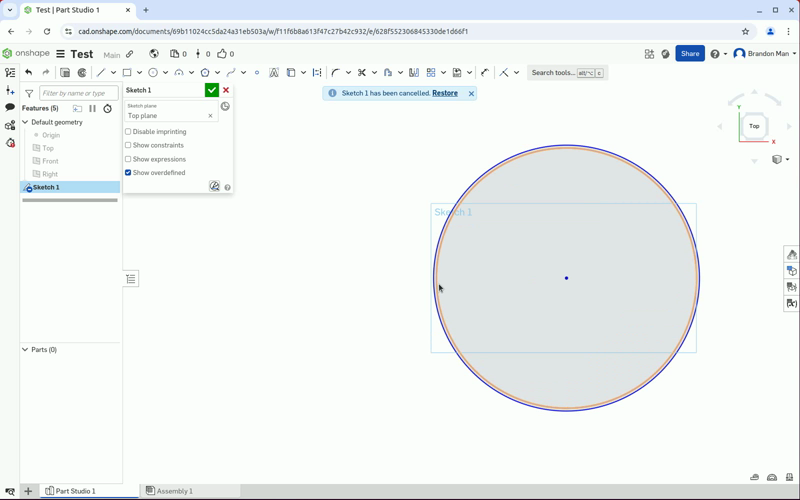
scroll(6)
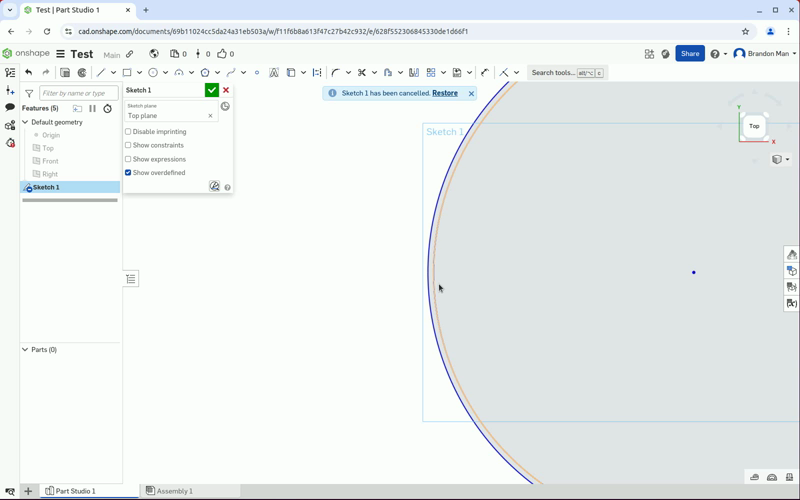
click(439, 283)
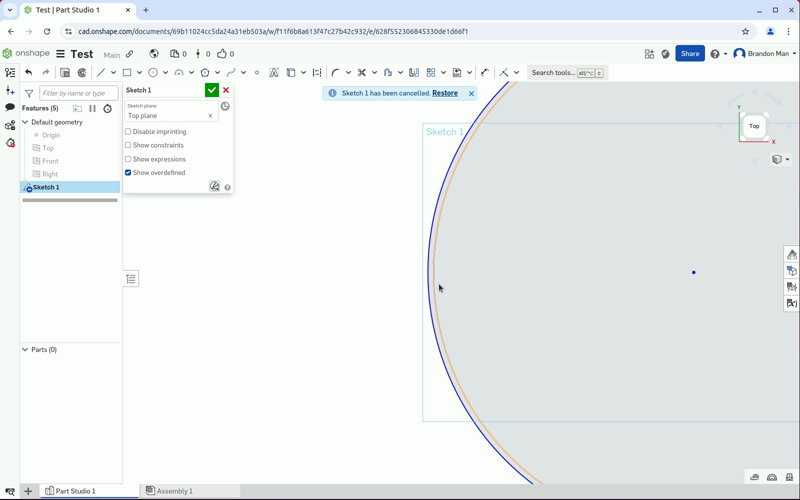
scroll(-6)
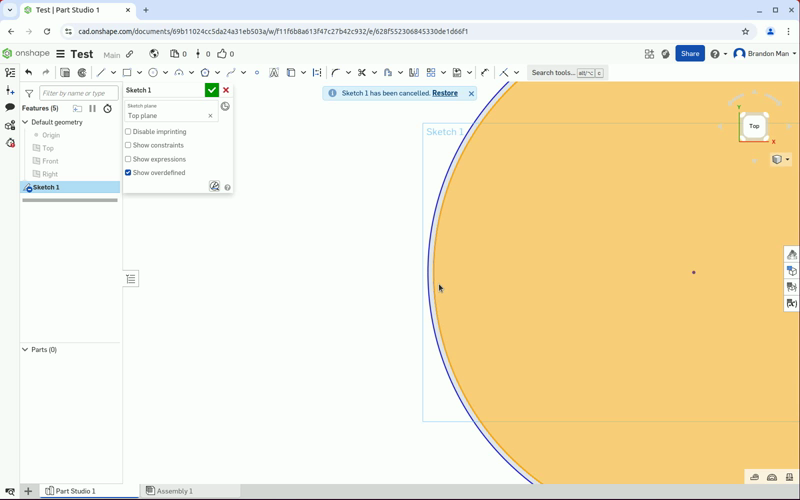
scroll(-6)
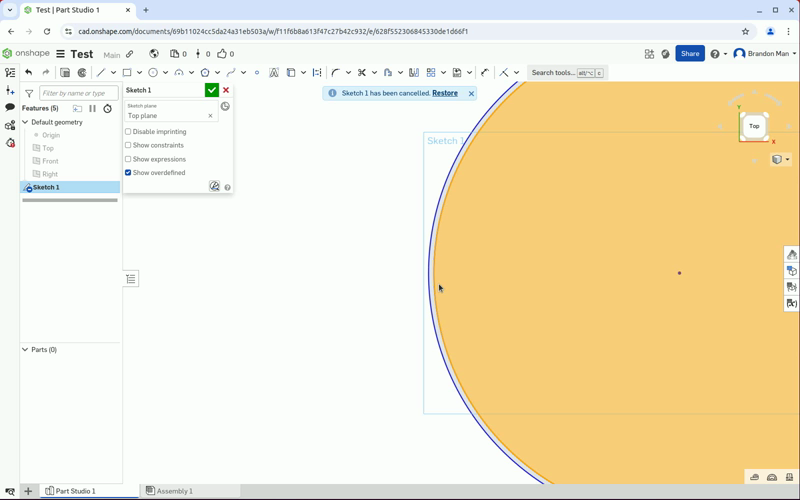
scroll(-6)
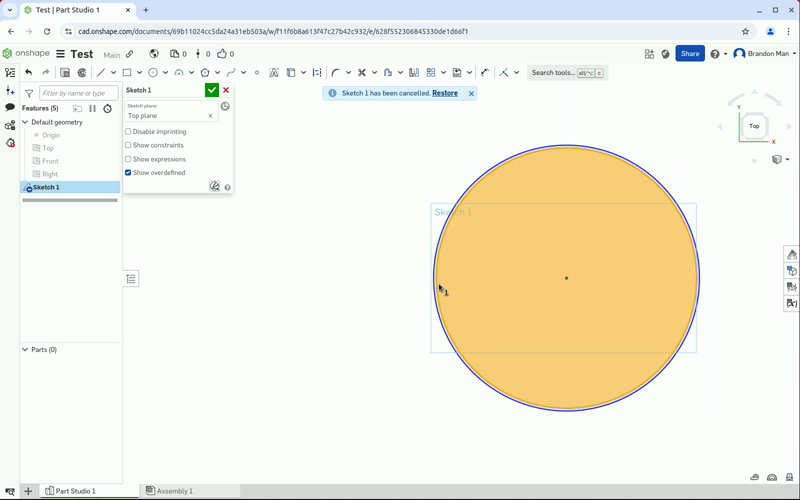
scroll(-6)
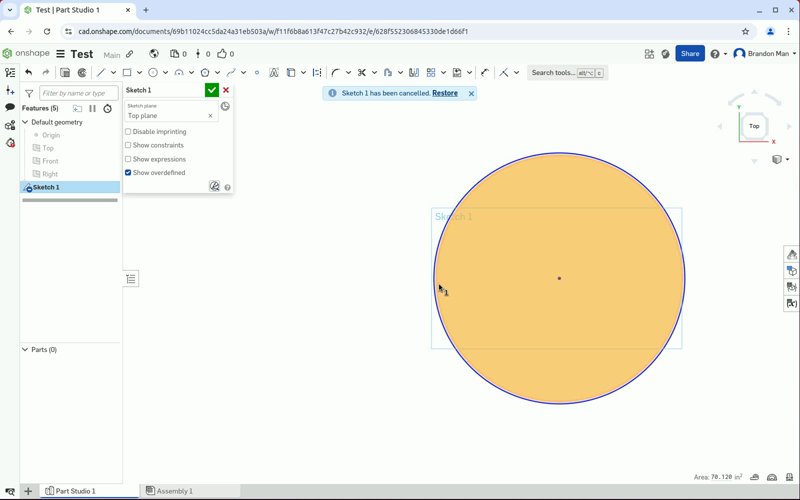
scroll(-6)
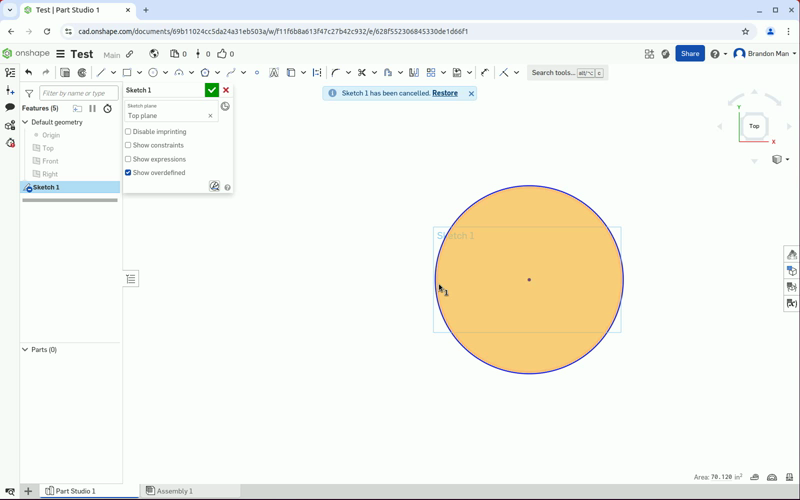
scroll(-6)
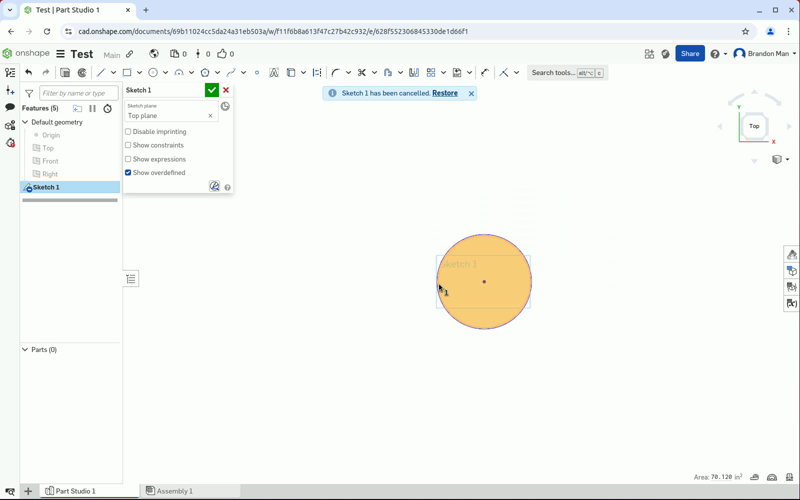
scroll(-6)
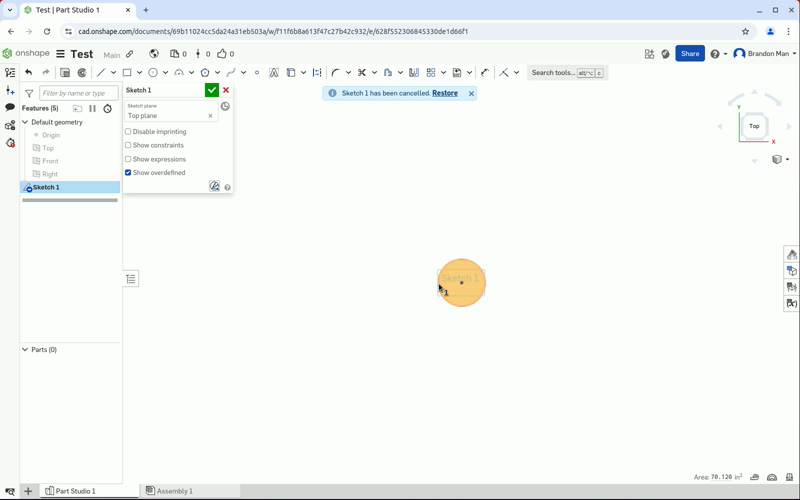
mouse_move(73, 352)
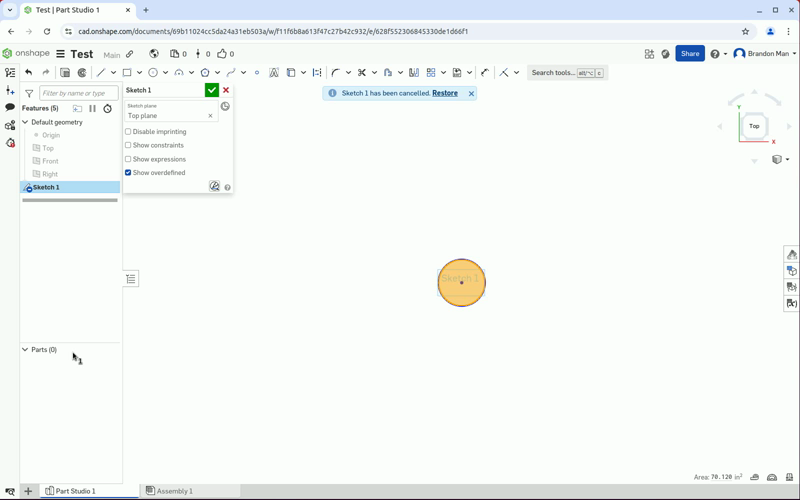
key(shift+y)
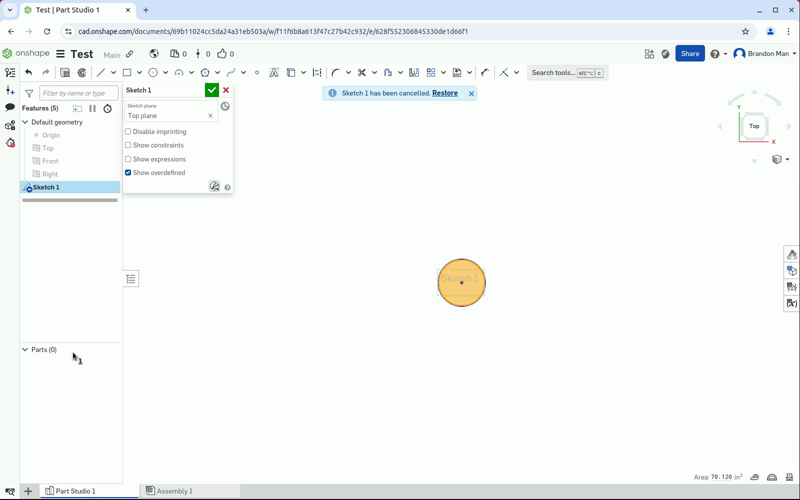
key(shift+e)
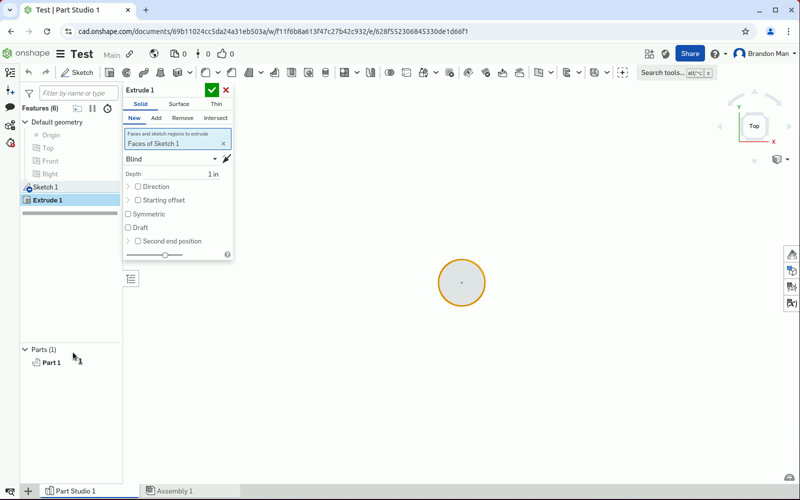
mouse_move(143, 106)
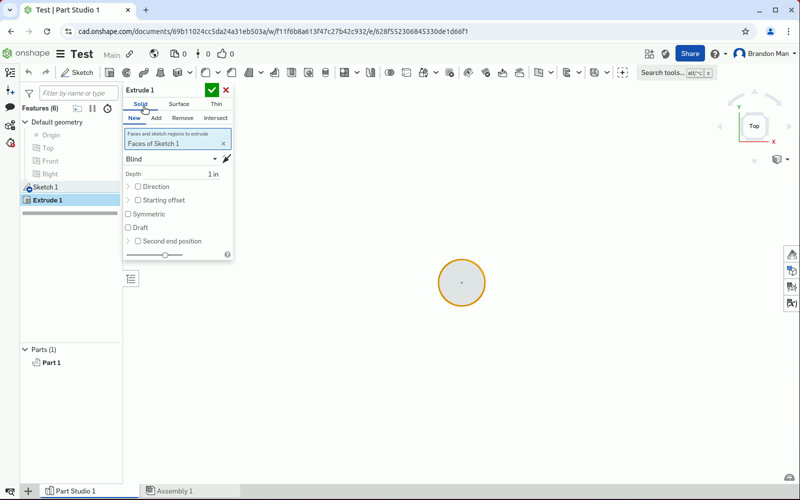
click(143, 106)
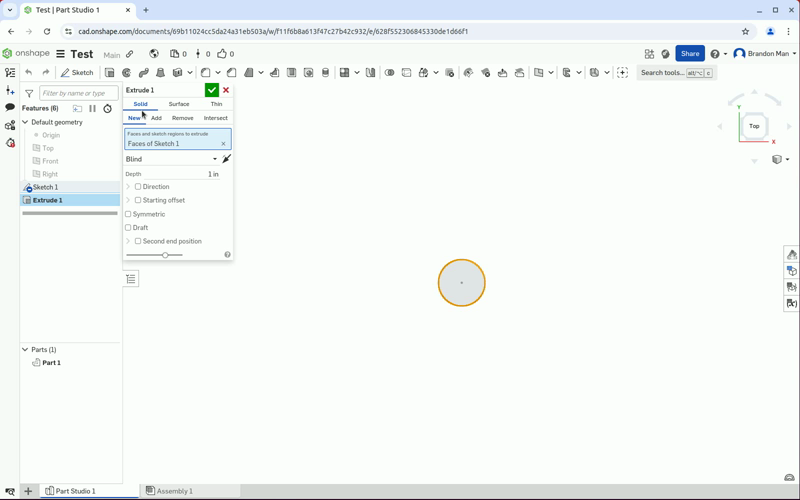
mouse_move(137, 120)
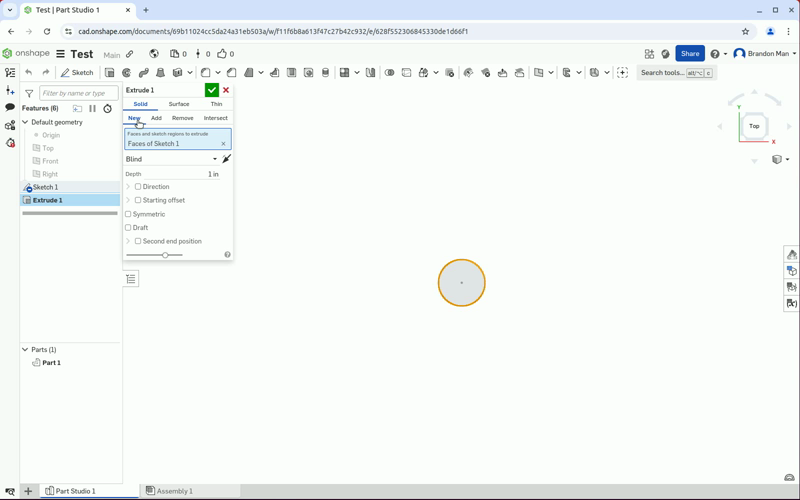
click(137, 120)
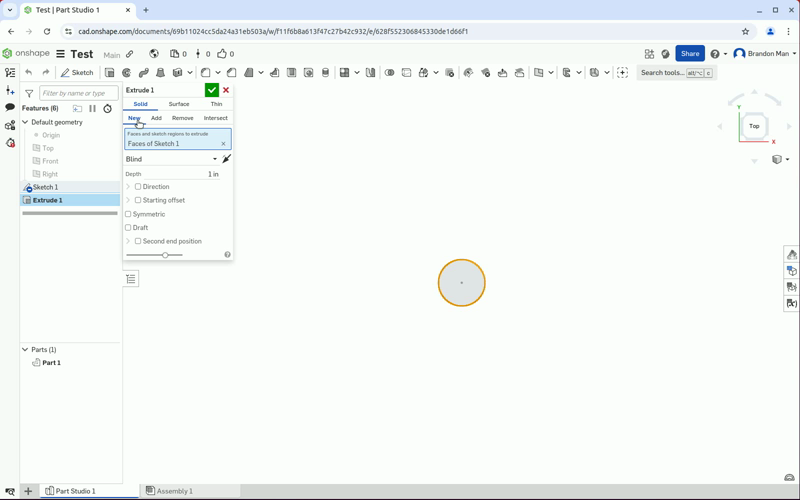
key(tab, 4)
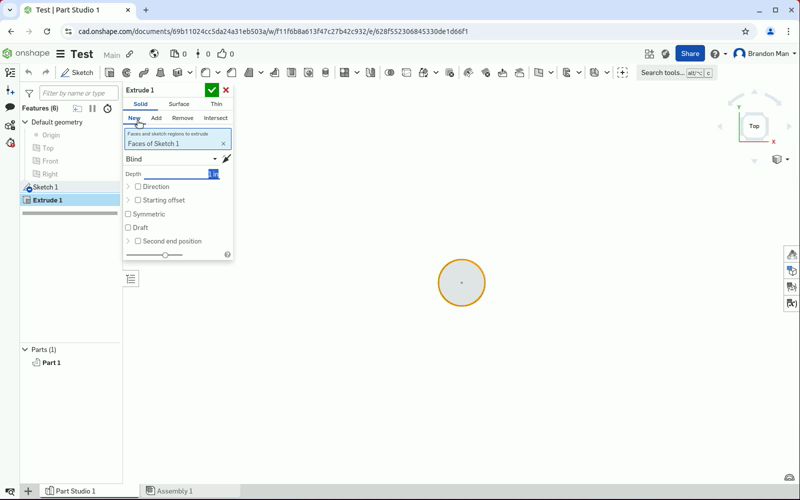
text(23.108)
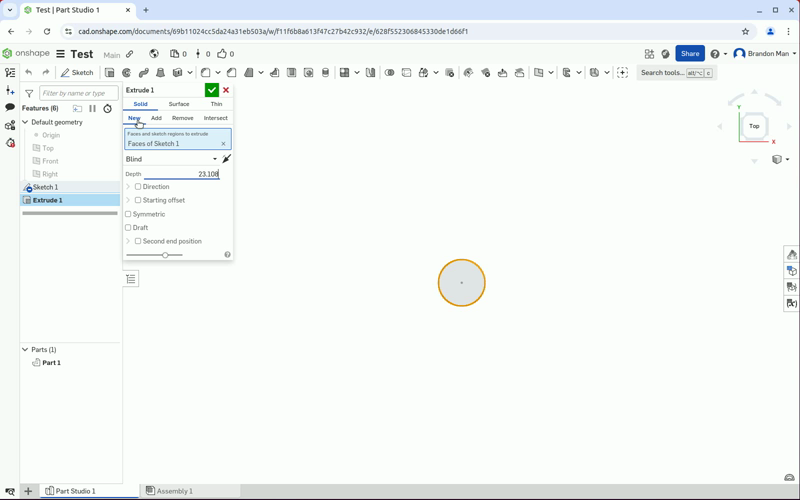
key(enter)
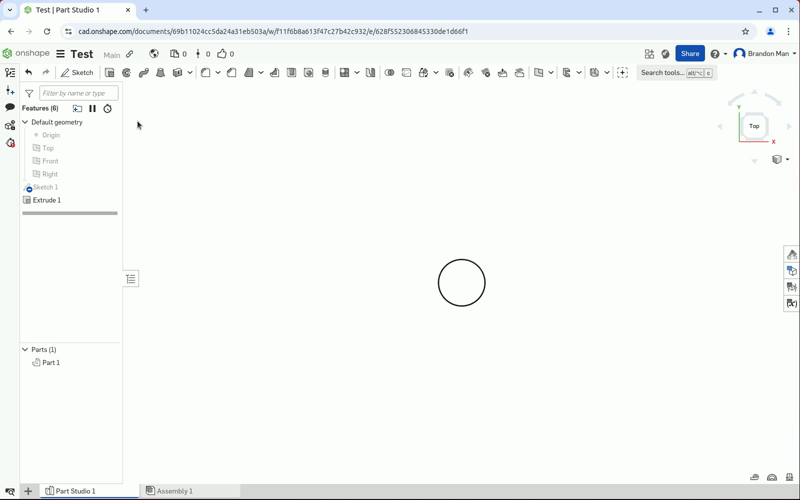
key(shift+h)
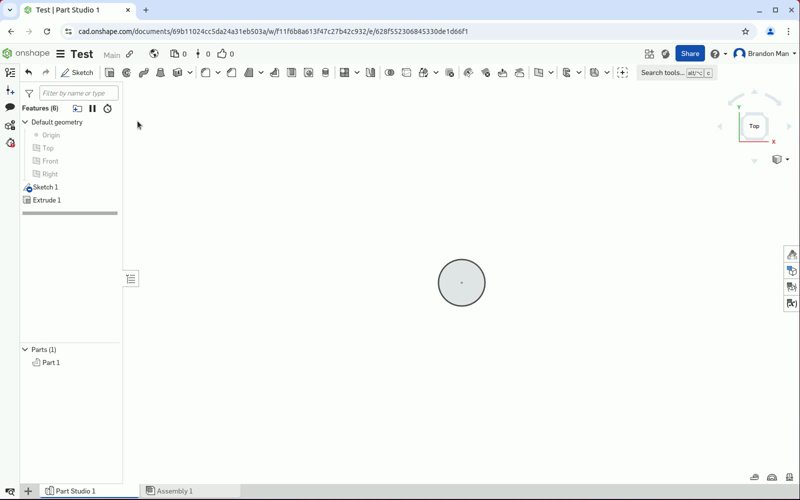
key(shift+h)
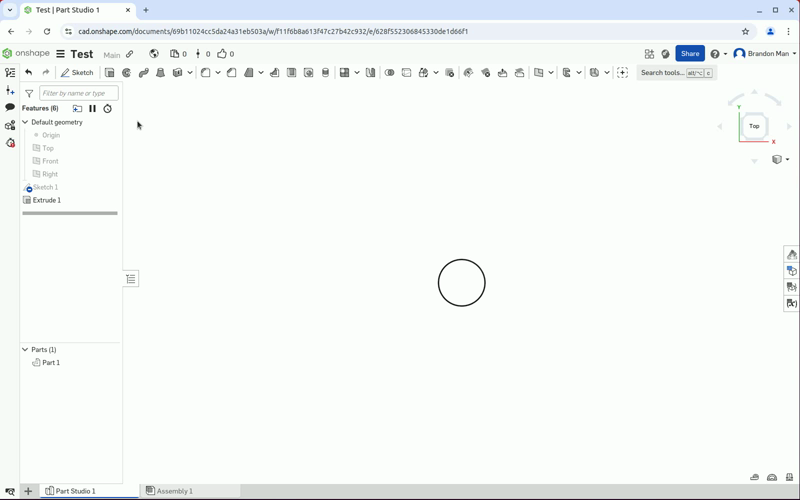
mouse_move(73, 189)
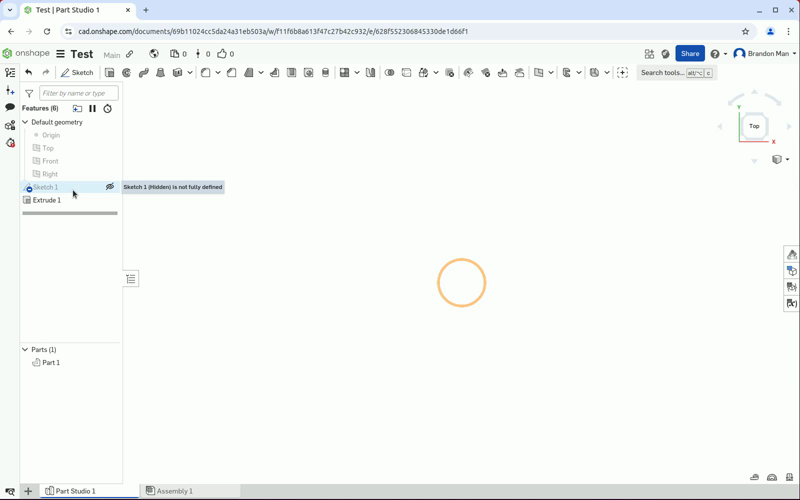
click(73, 189)
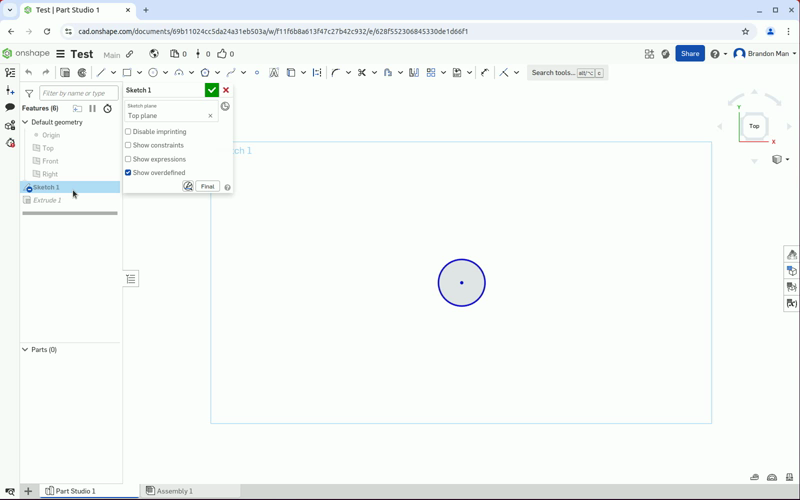
mouse_move(229, 92)
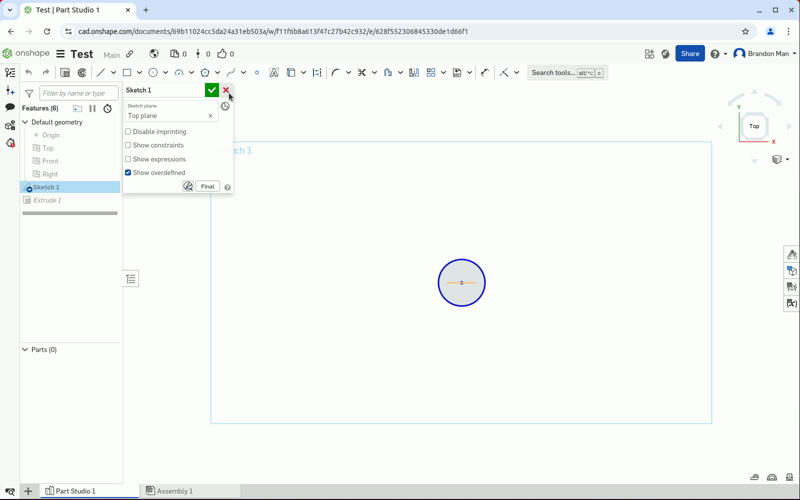
click(229, 92)
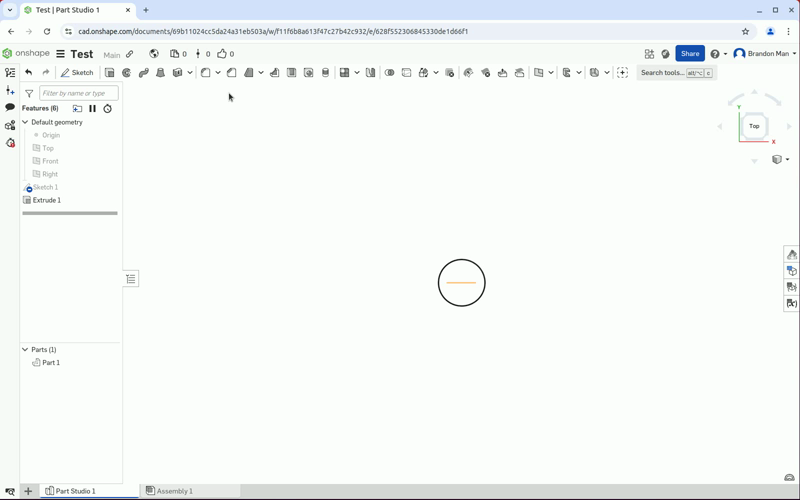
mouse_move(73, 352)
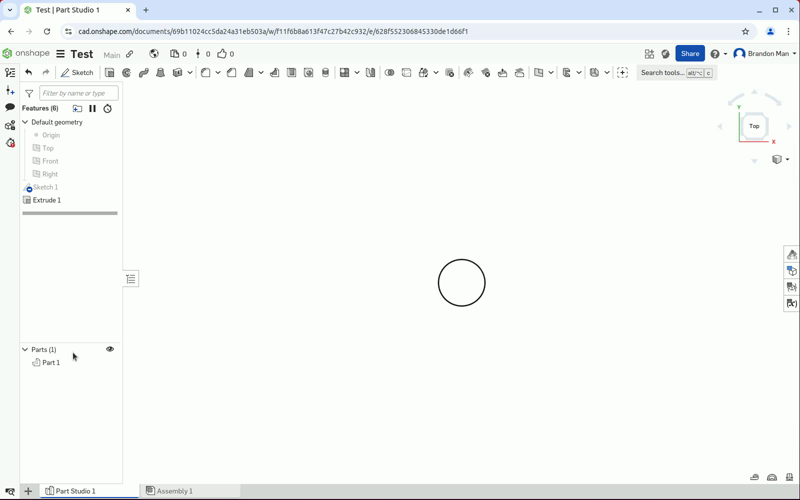
key(y)
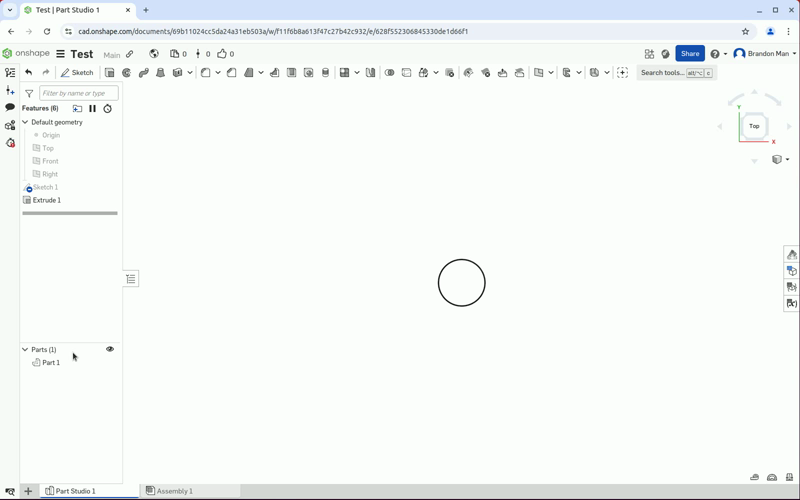
key(shift+p)
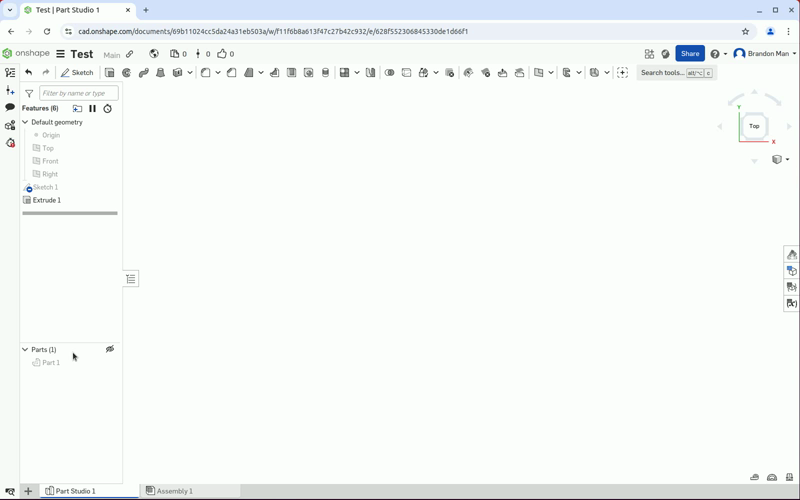
key(space)
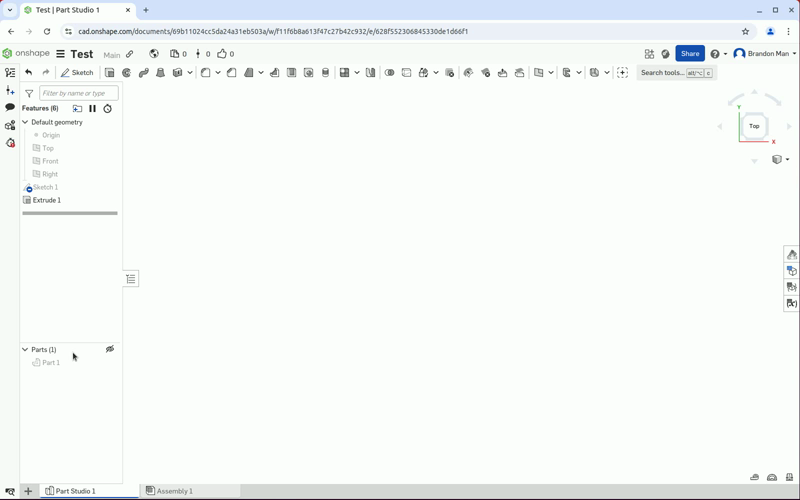
key_down(shift)
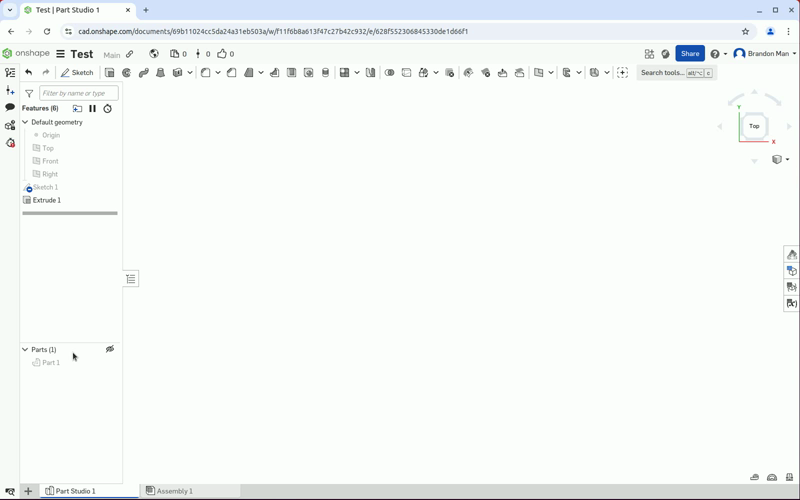
key(up)
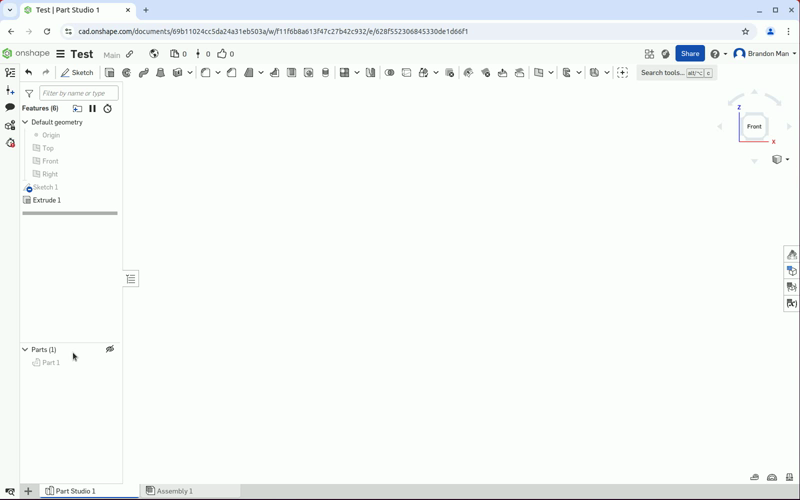
key_up(shift)
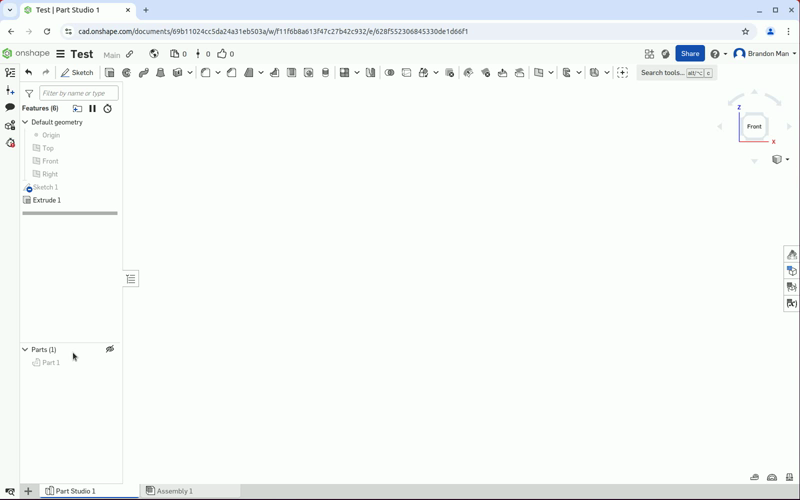
mouse_move(73, 352)
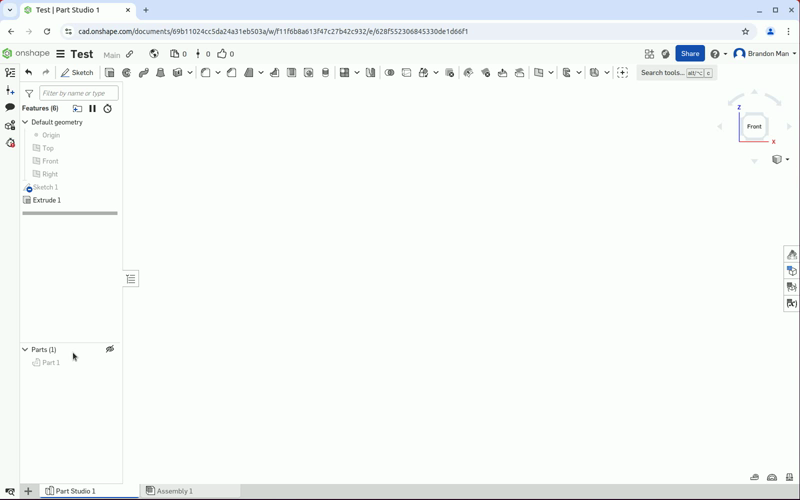
key(shift+y)
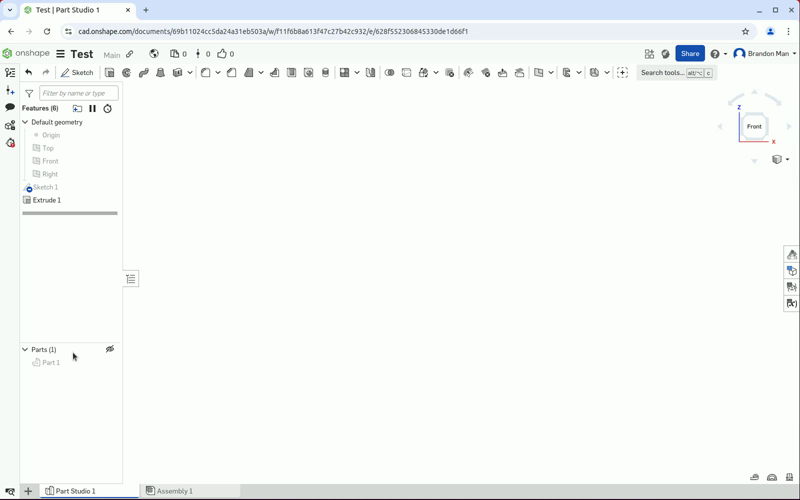
key(shift+s)
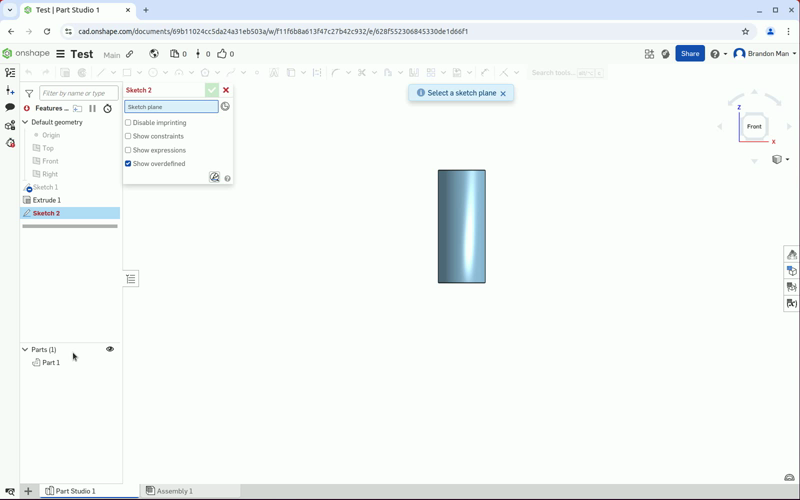
mouse_move(73, 163)
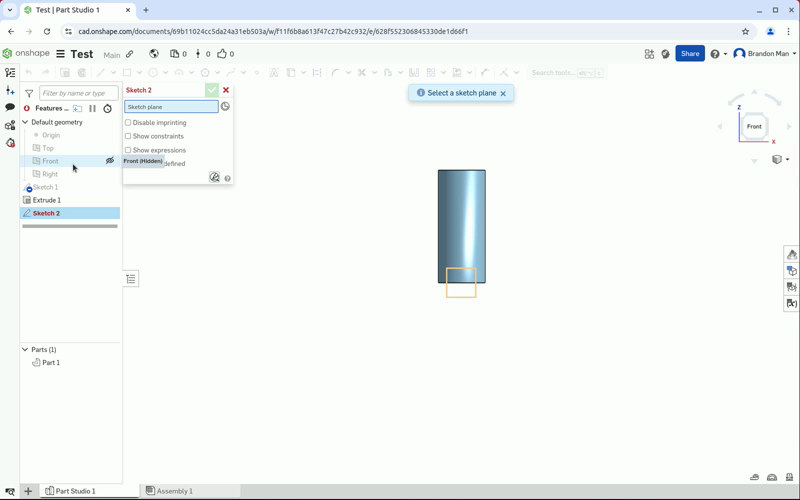
click(73, 163)
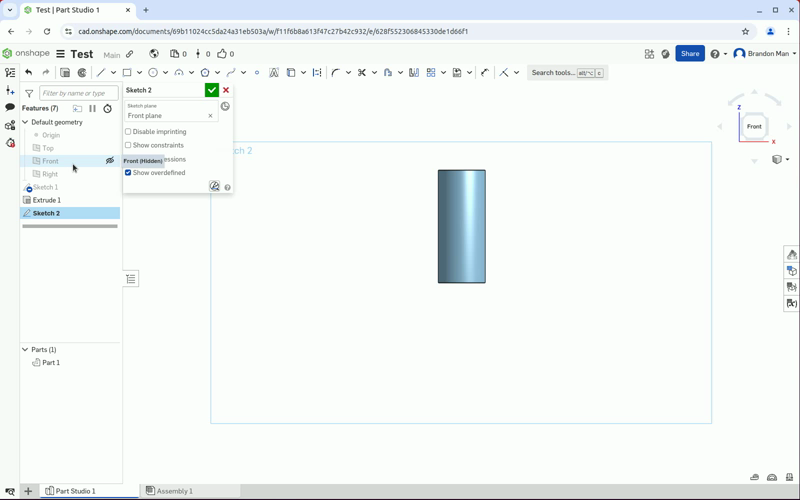
mouse_move(73, 352)
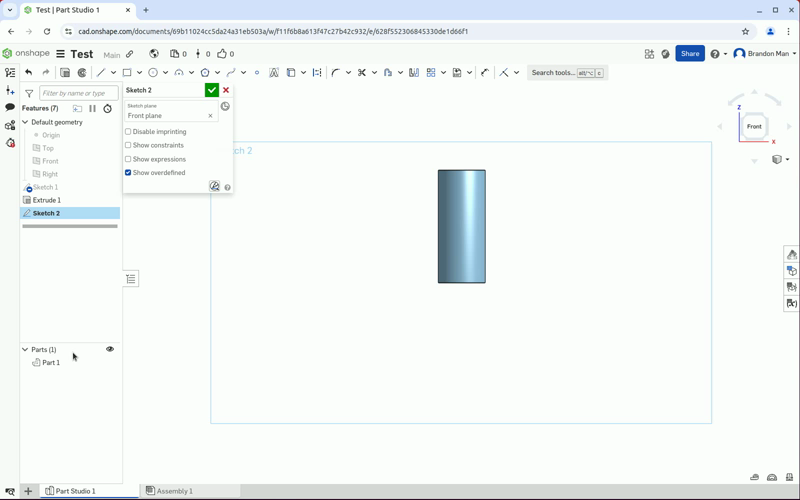
key(y)
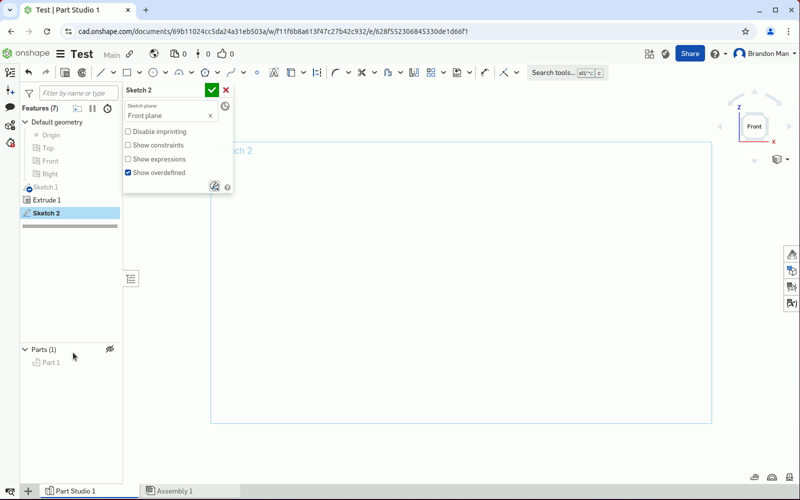
key(c)
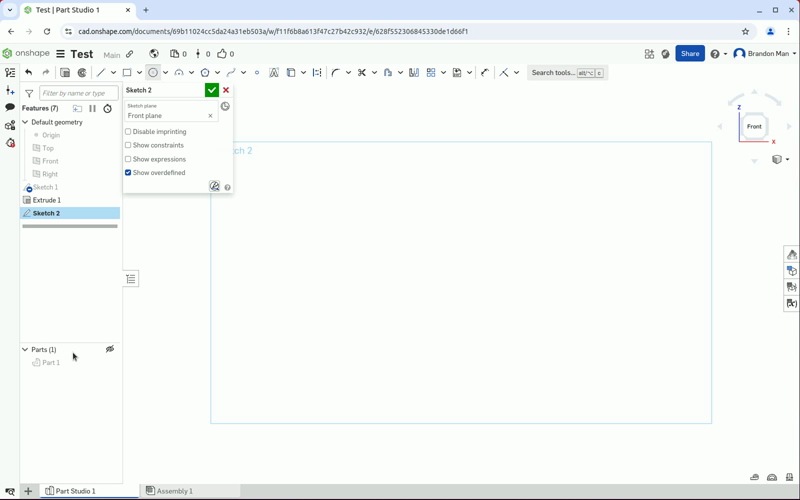
key_down(shift)
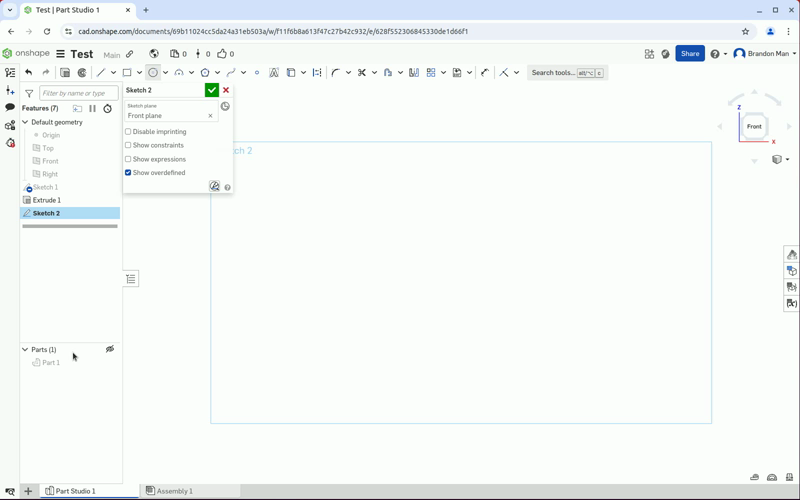
mouse_move(461, 276)
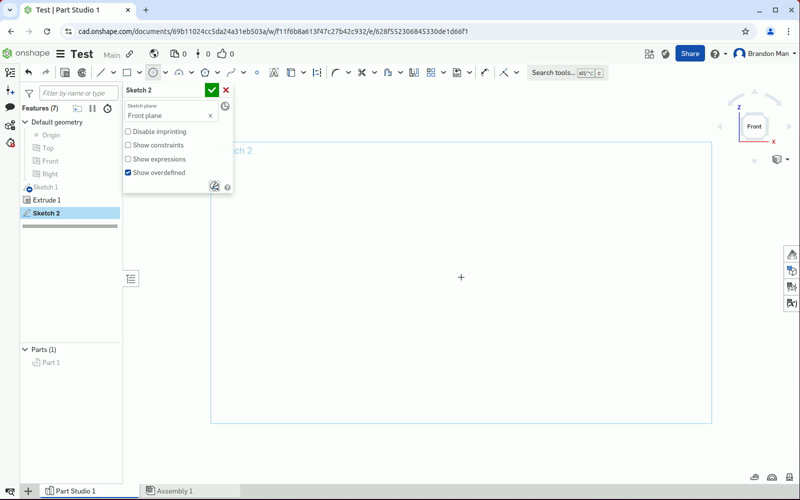
click(461, 276)
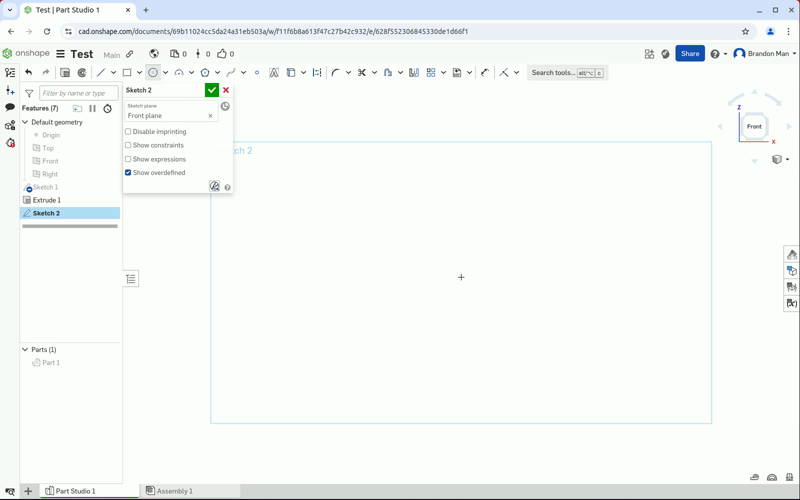
key_up(shift)
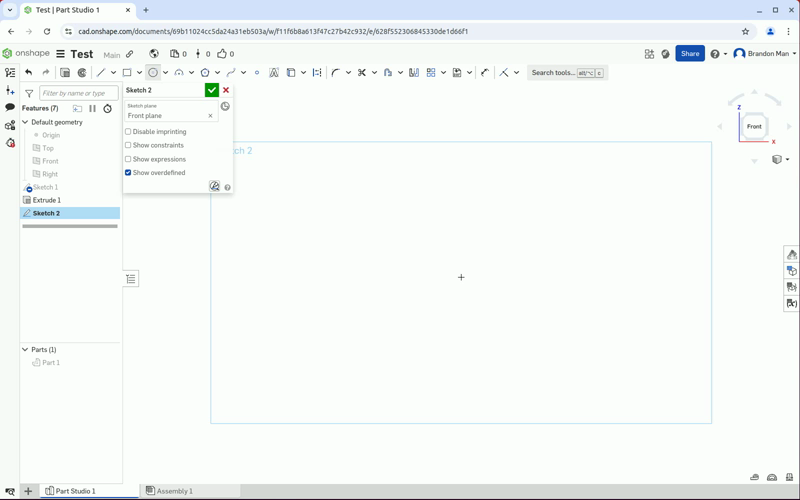
mouse_move(465, 276)
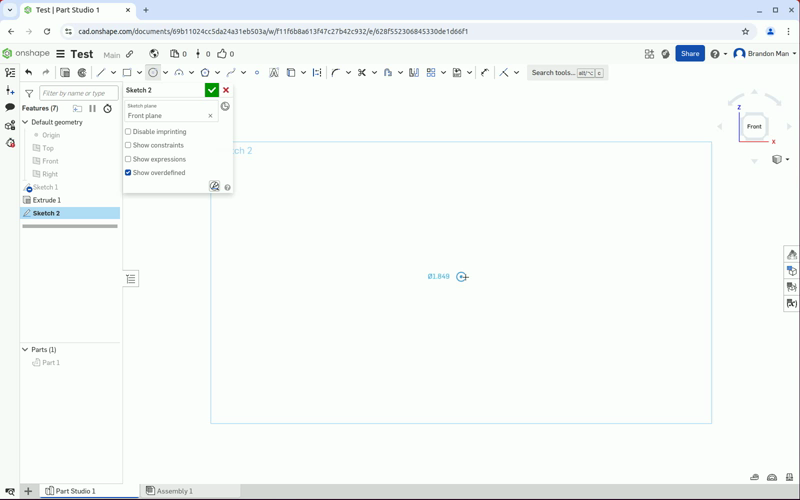
click(465, 276)
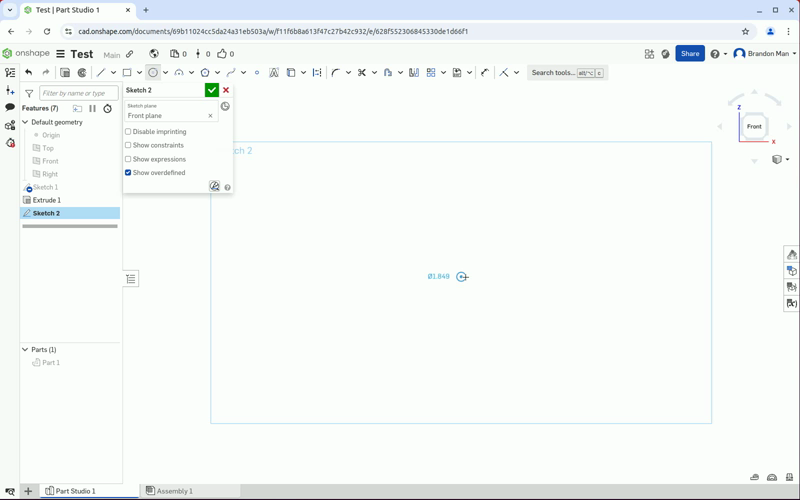
key(esc)
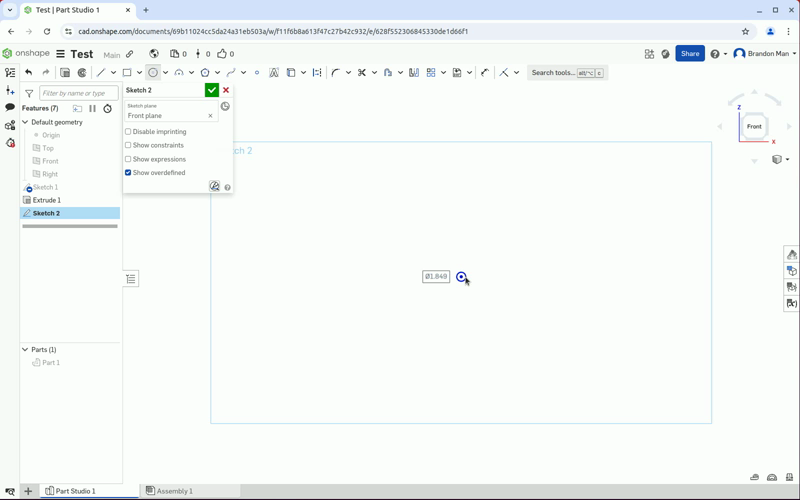
mouse_move(458, 278)
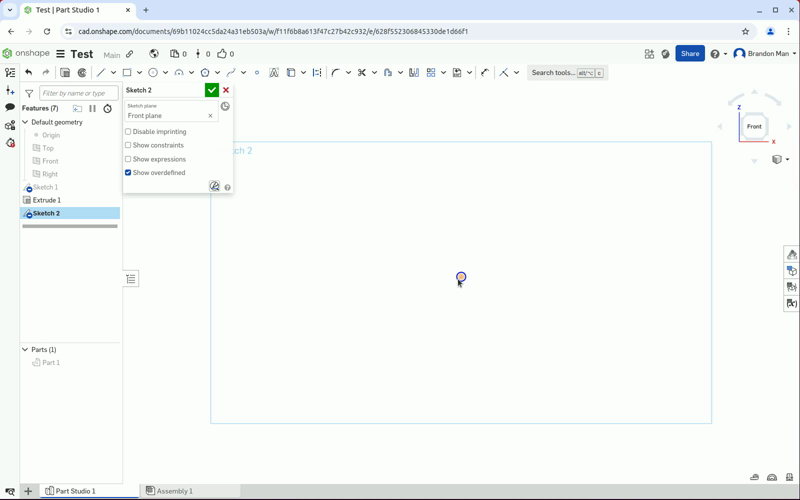
scroll(6)
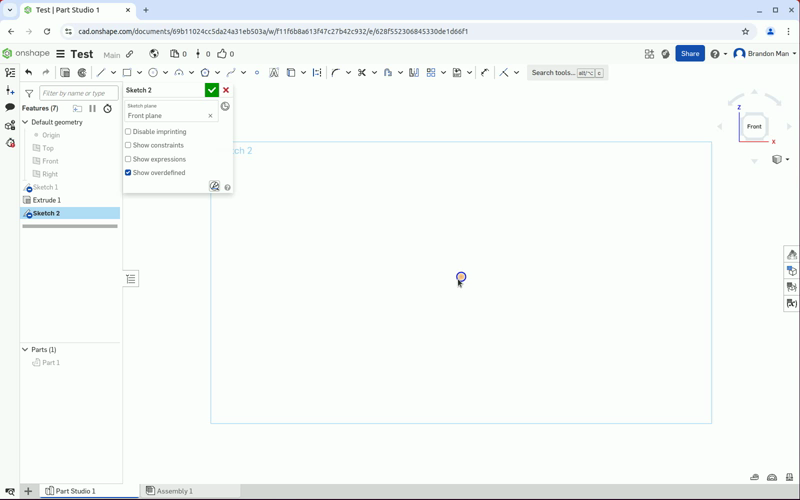
scroll(6)
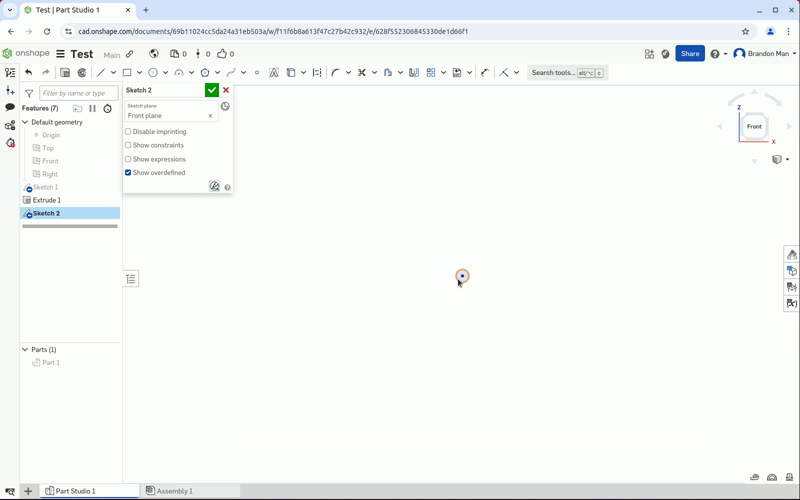
scroll(6)
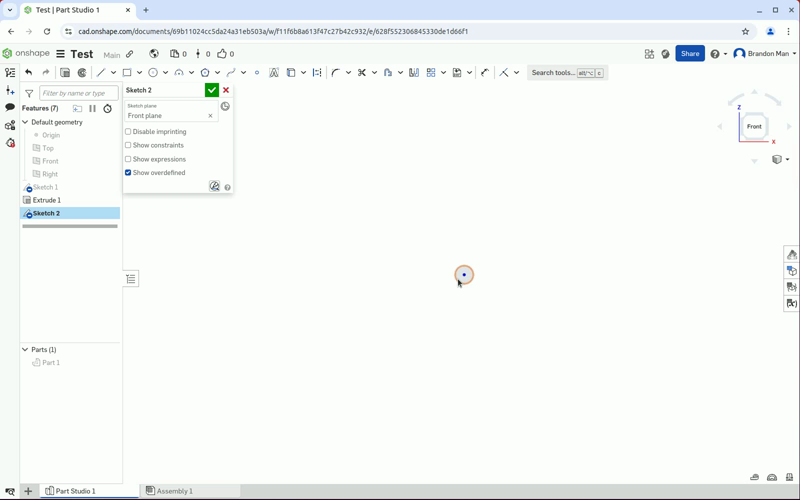
scroll(6)
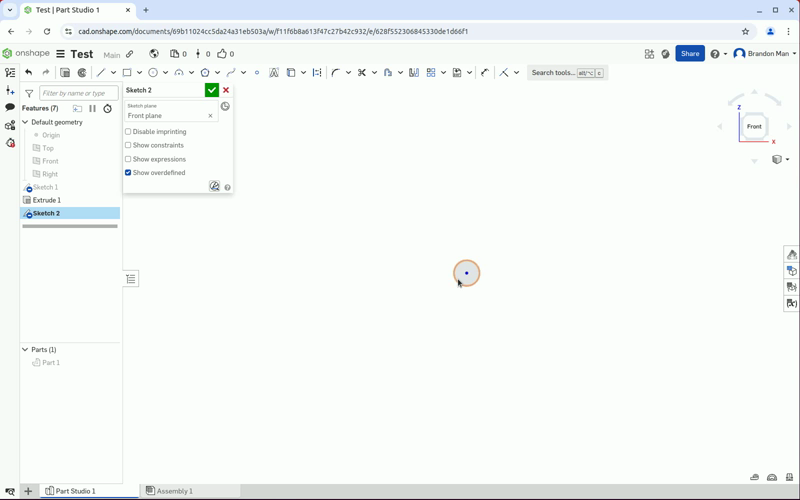
scroll(6)
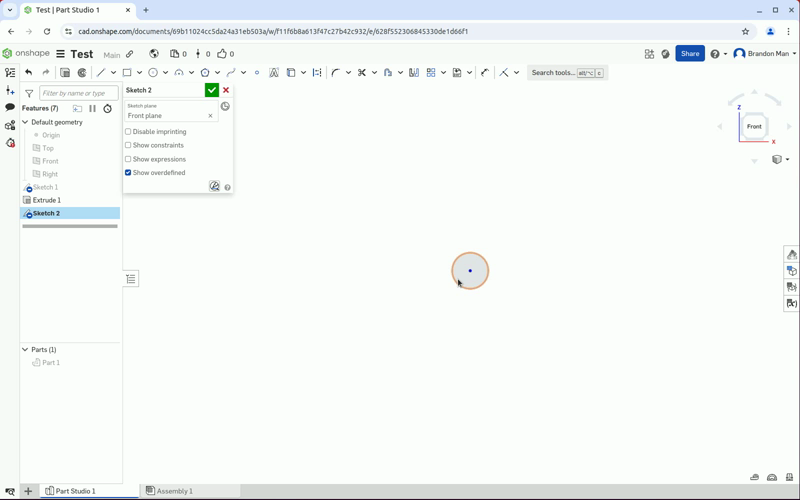
scroll(6)
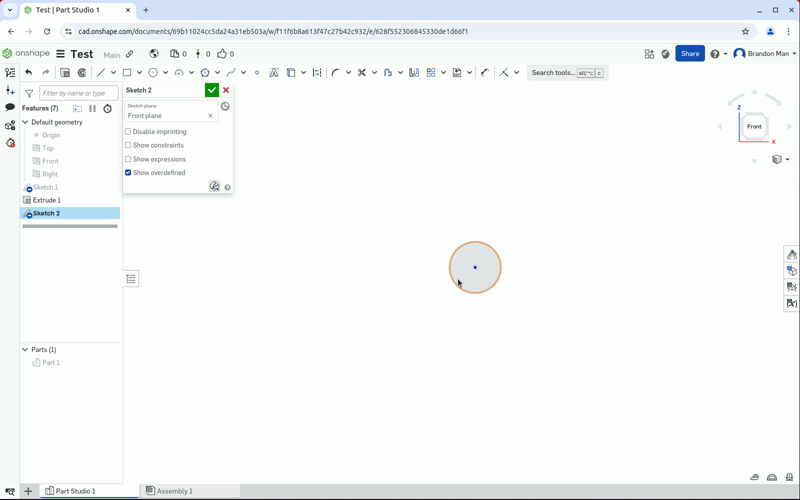
scroll(6)
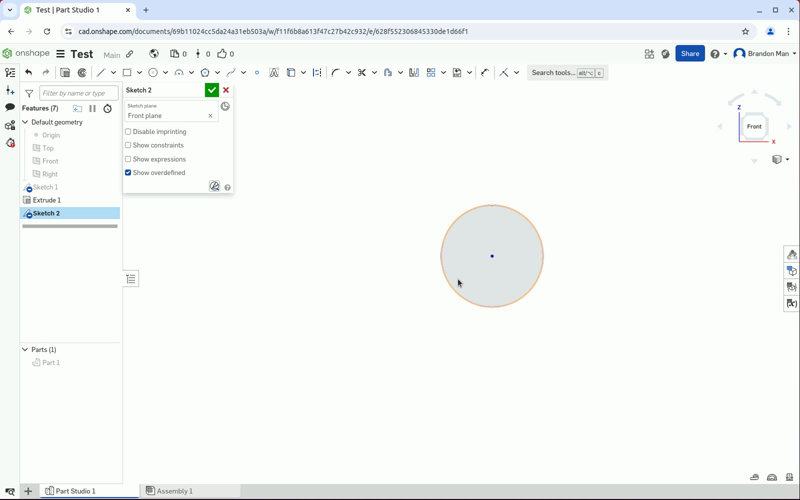
click(458, 278)
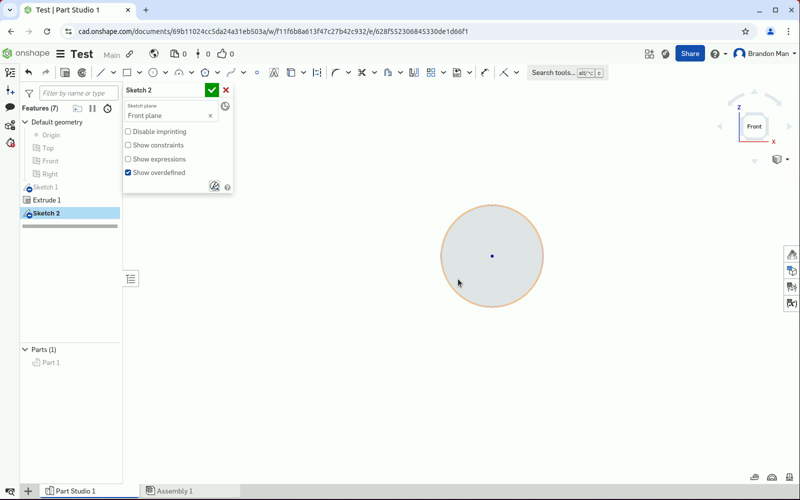
scroll(-6)
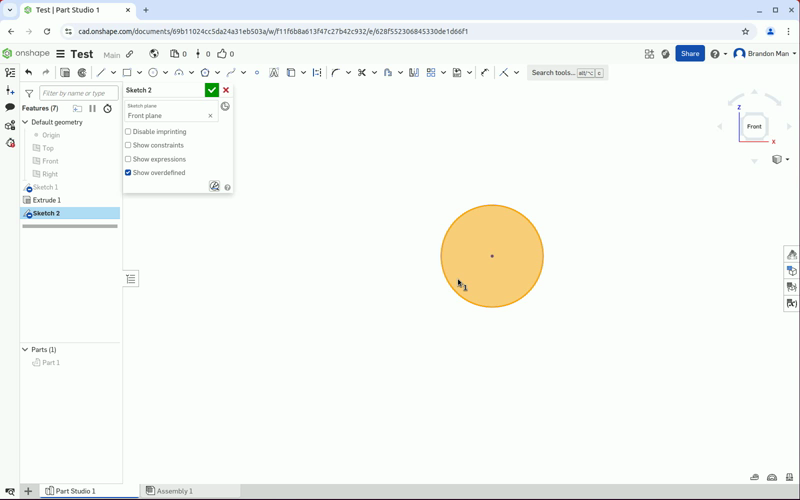
scroll(-6)
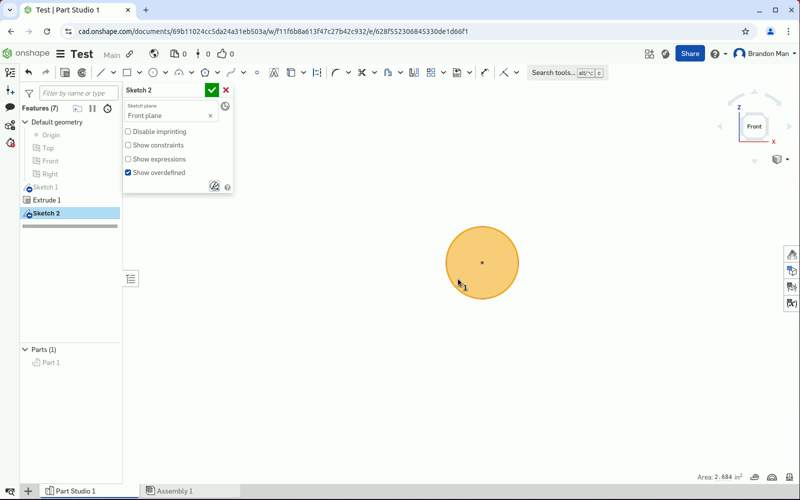
scroll(-6)
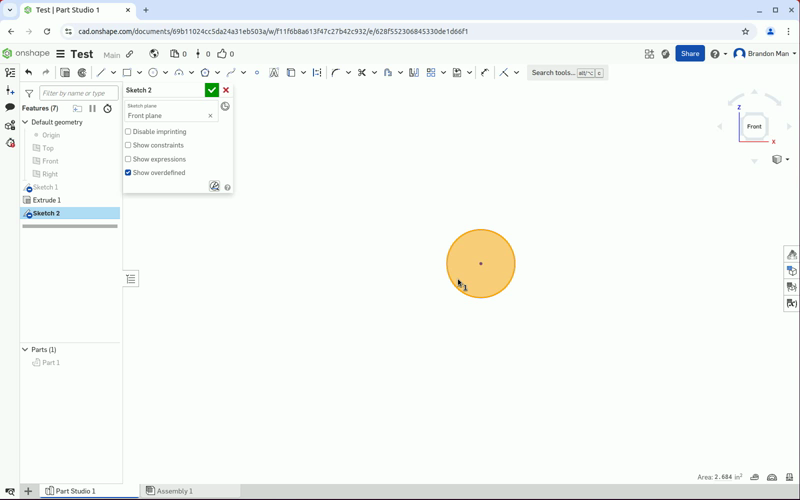
scroll(-6)
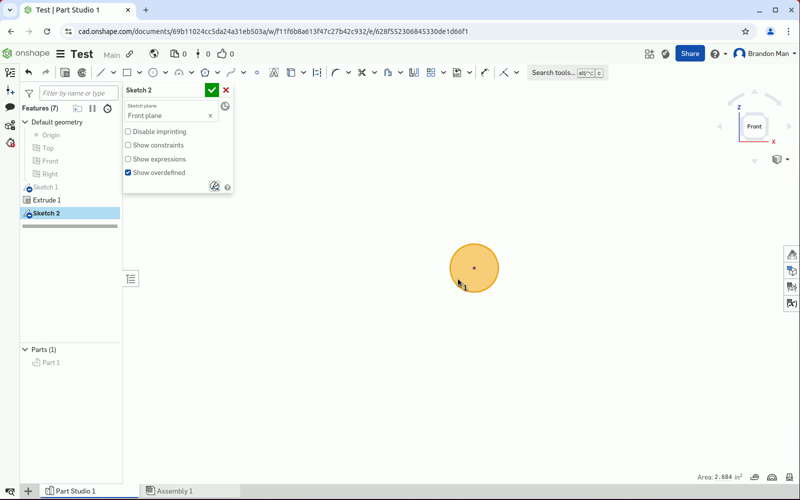
scroll(-6)
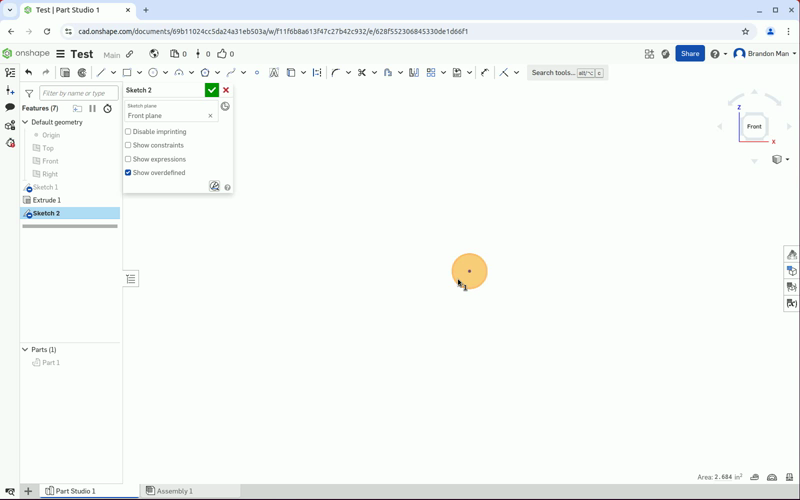
scroll(-6)
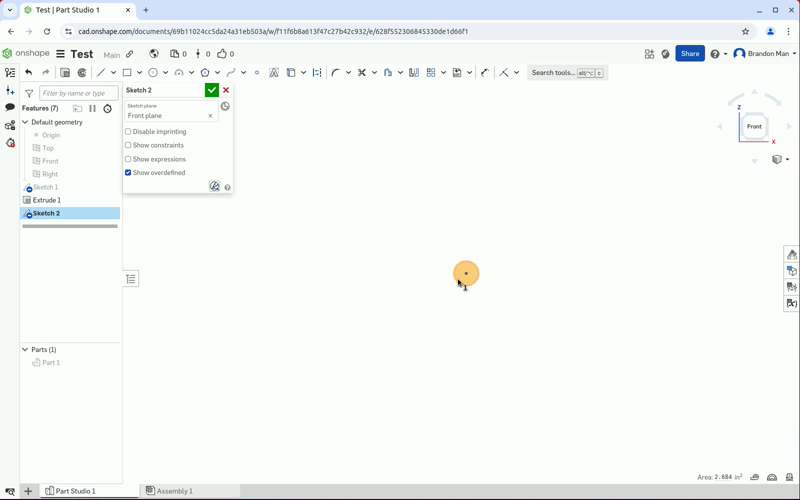
scroll(-6)
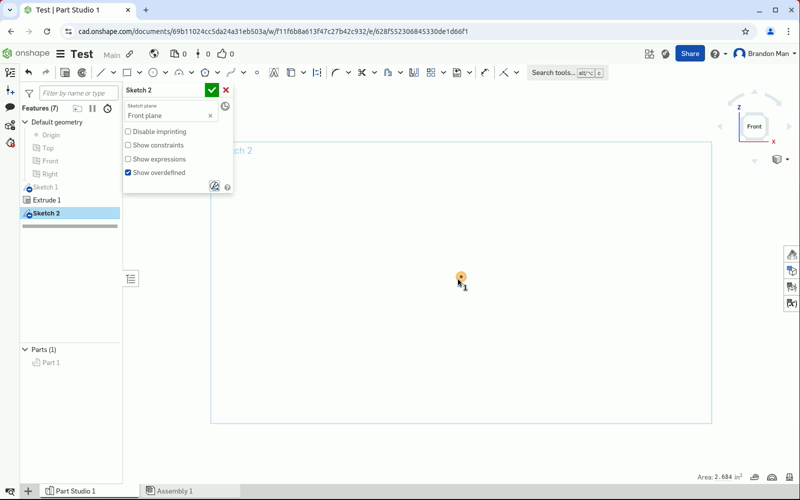
mouse_move(73, 352)
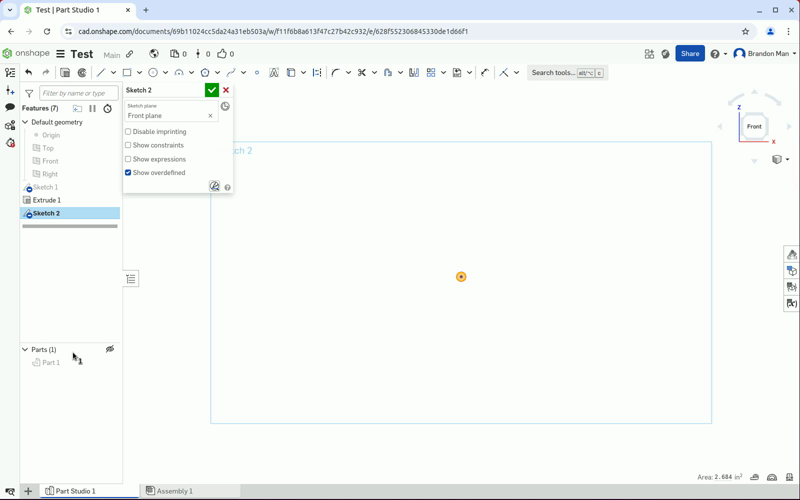
key(shift+y)
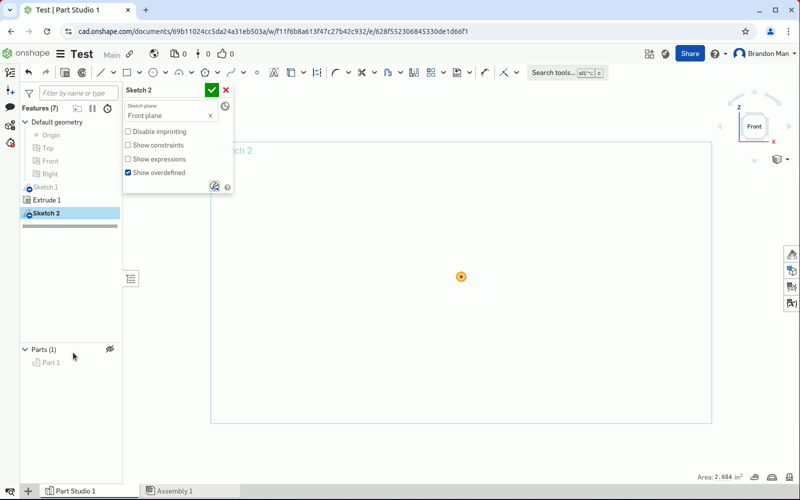
key(shift+e)
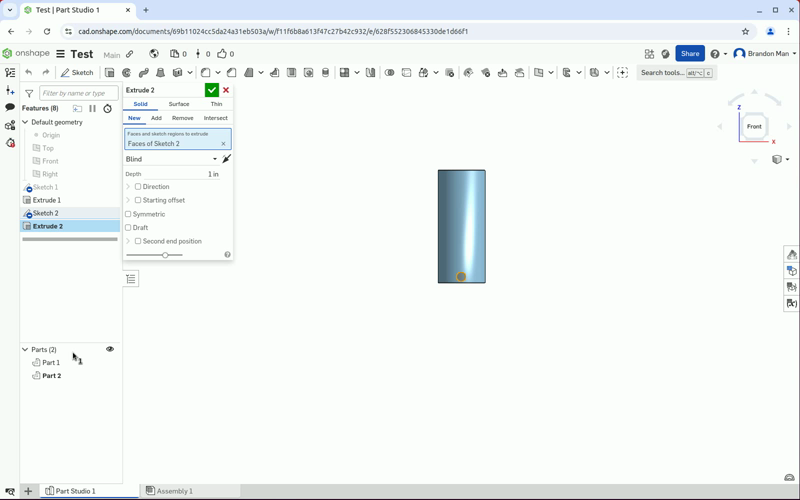
mouse_move(143, 106)
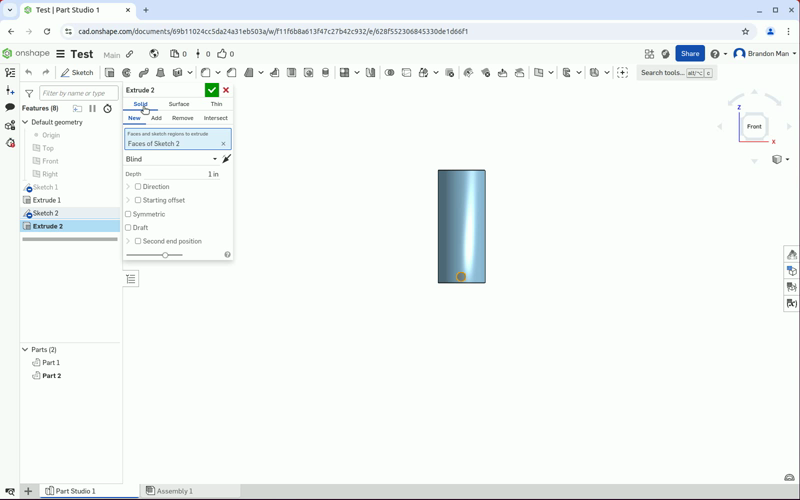
click(143, 106)
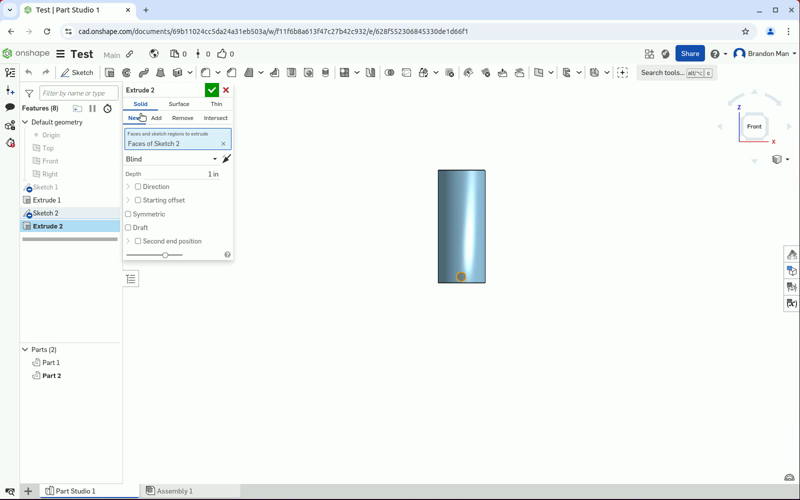
mouse_move(137, 120)
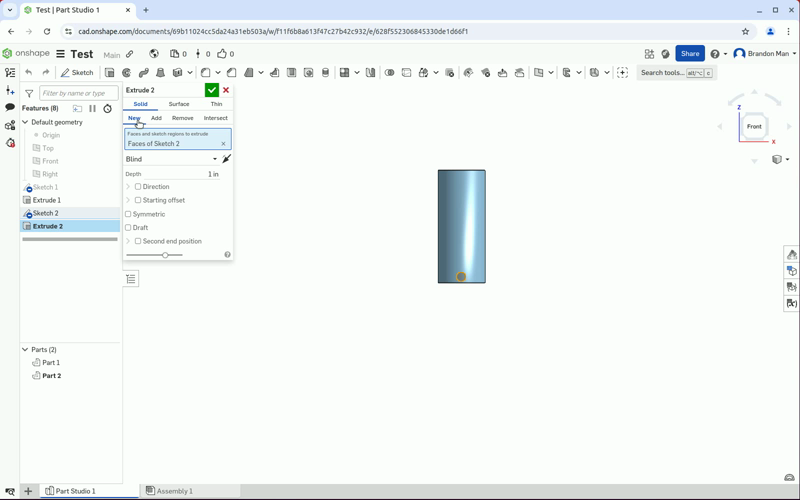
click(137, 120)
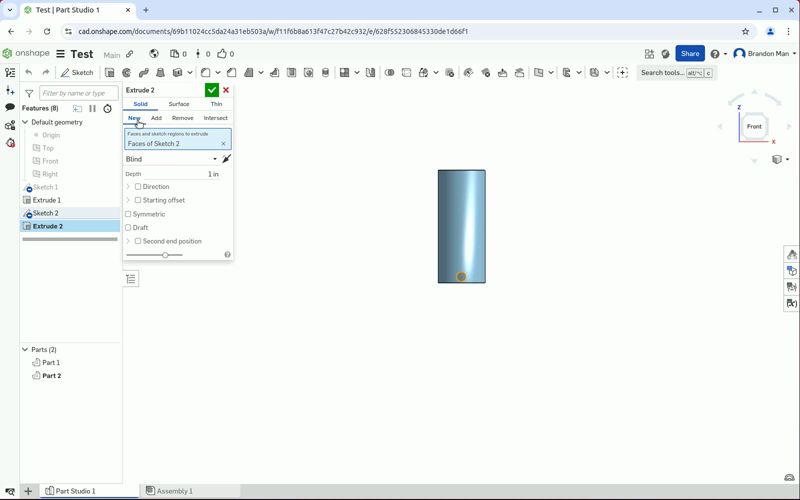
key(tab, 4)
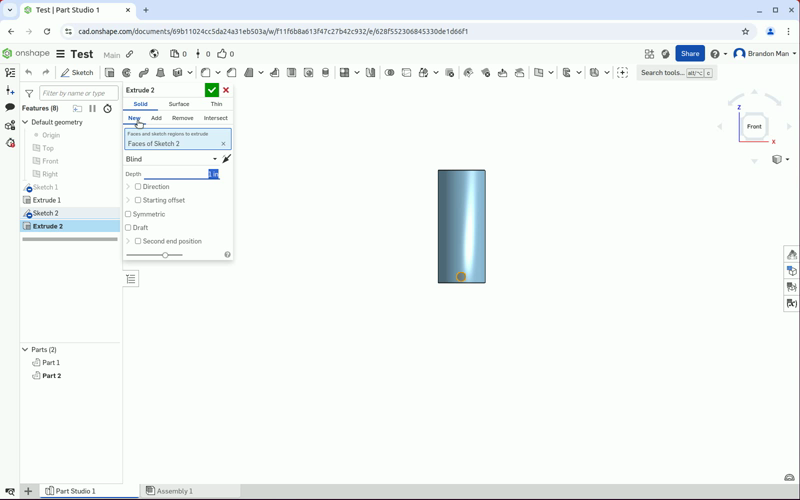
text(5.777)
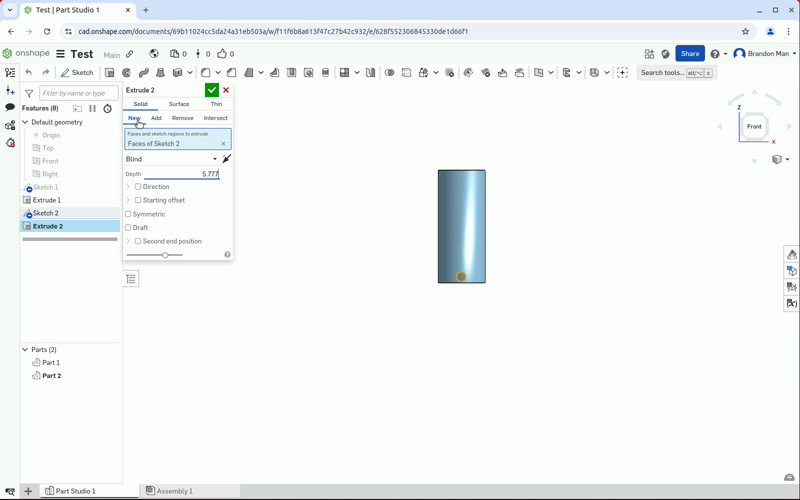
key(enter)
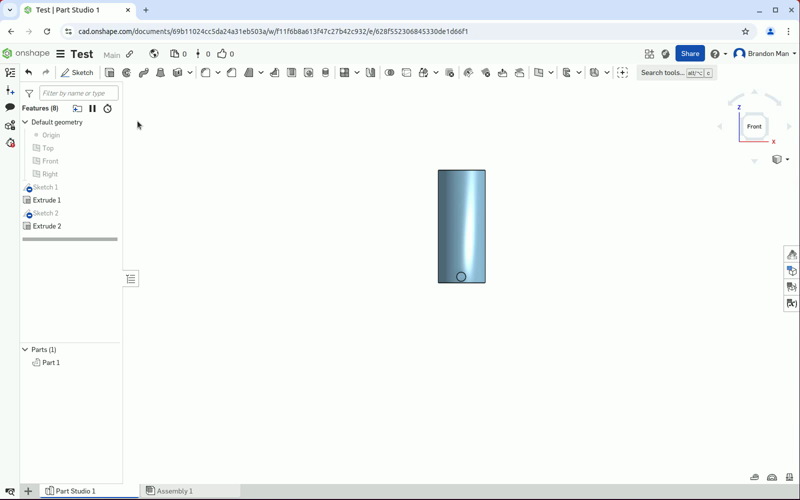
key(shift+h)
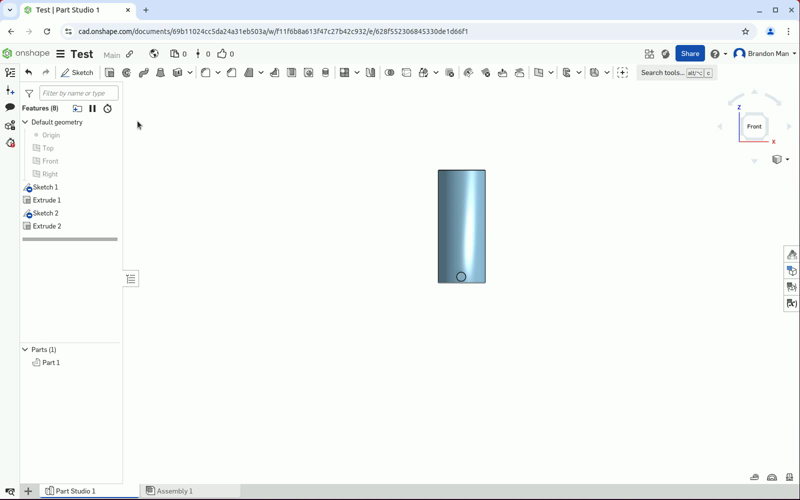
key(shift+h)
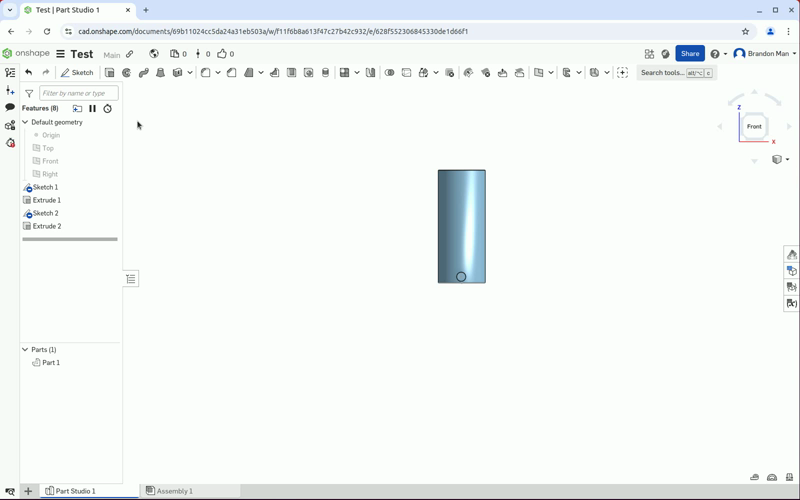
key(shift+7)
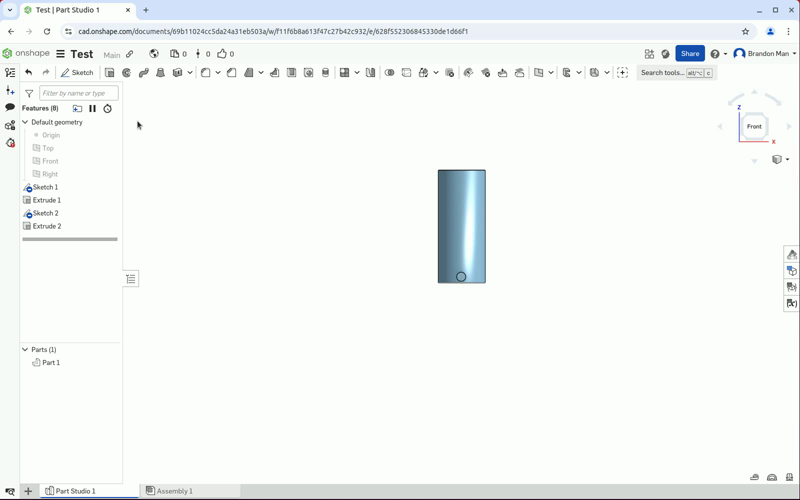
key(left, 2)
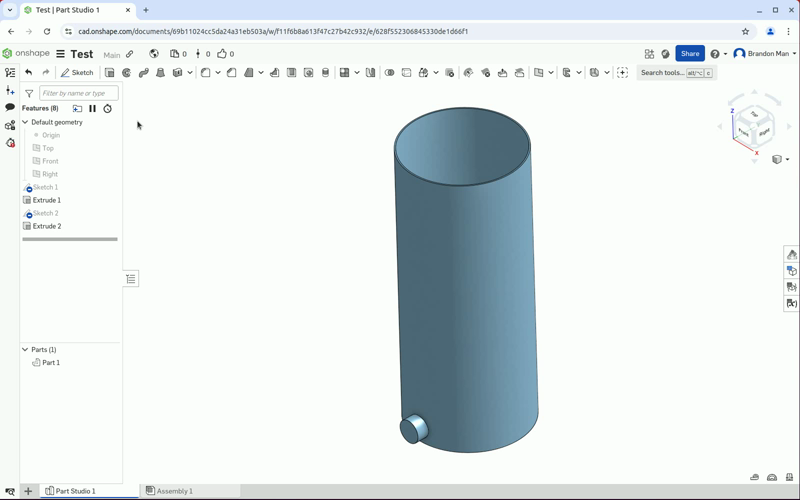
key(down, 2)
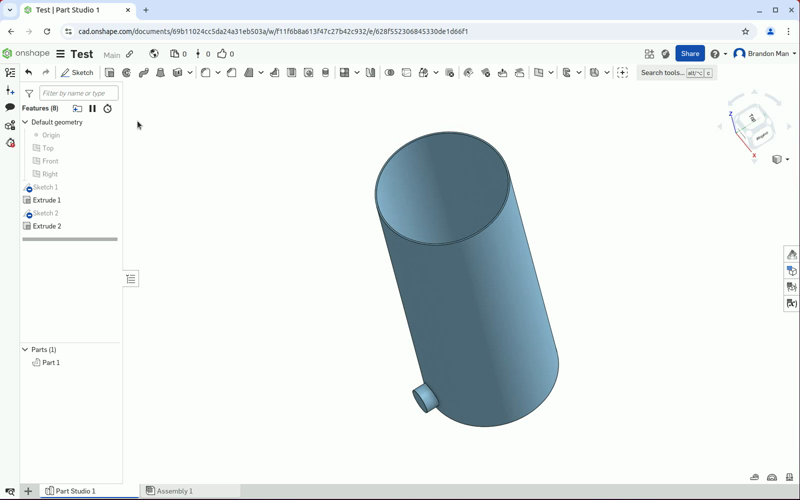
key(up, 2)
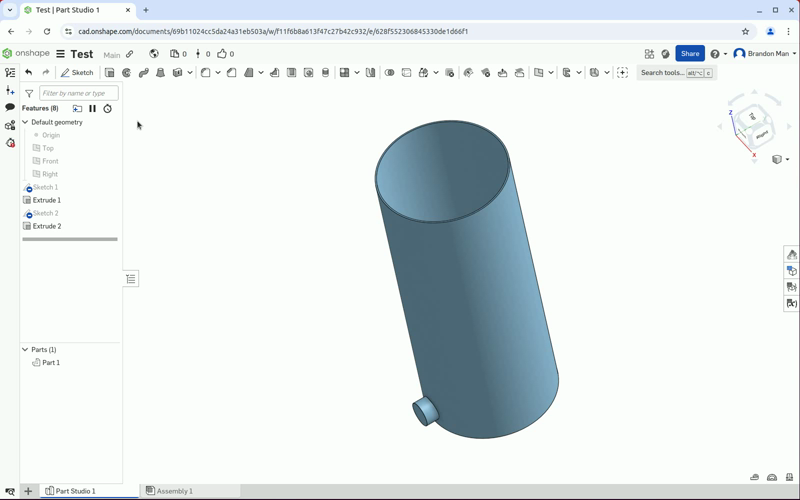
key(right, 2)
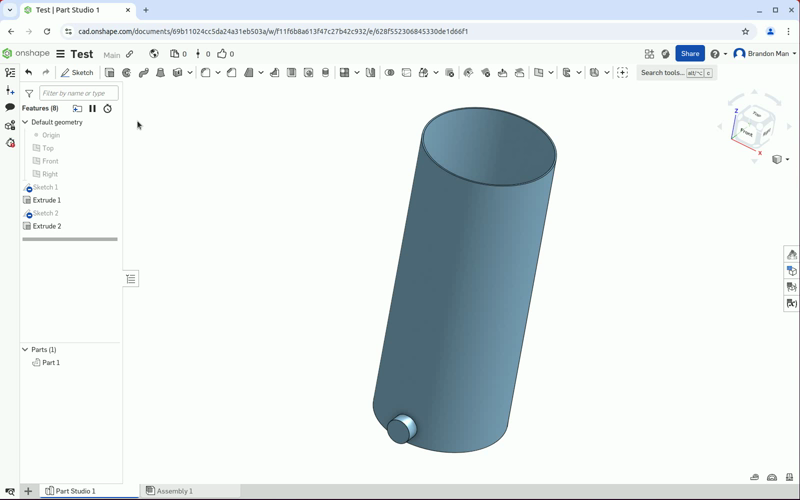
mouse_move(73, 189)
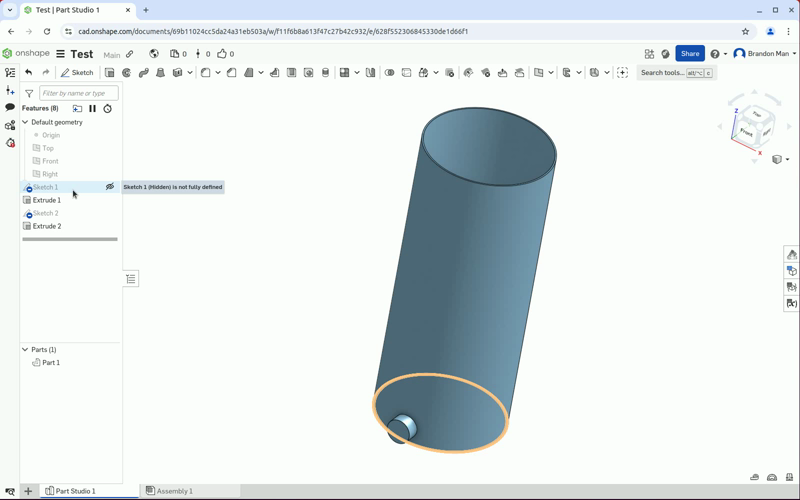
click(73, 189)